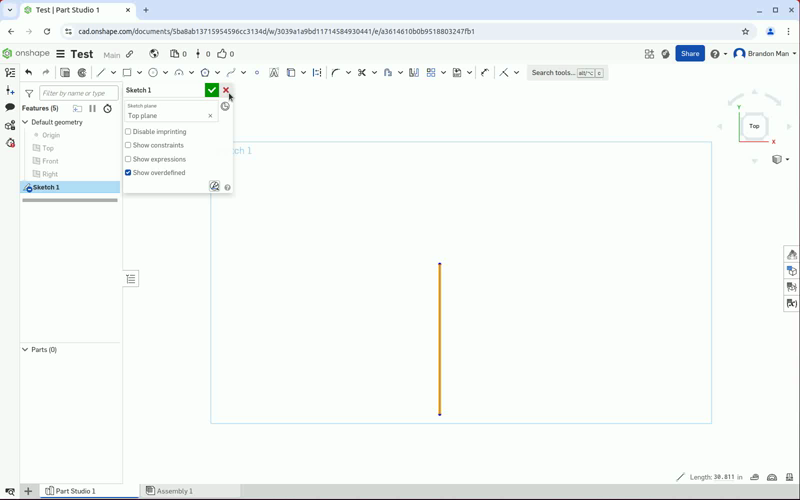
key(shift+h)
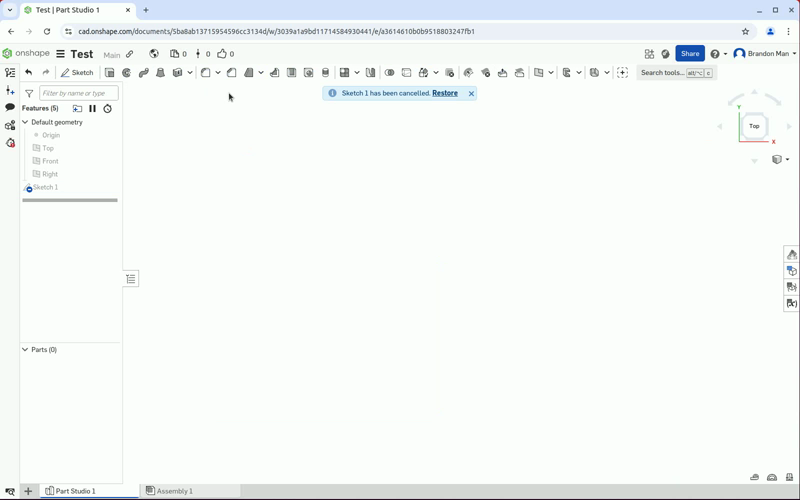
mouse_move(73, 352)
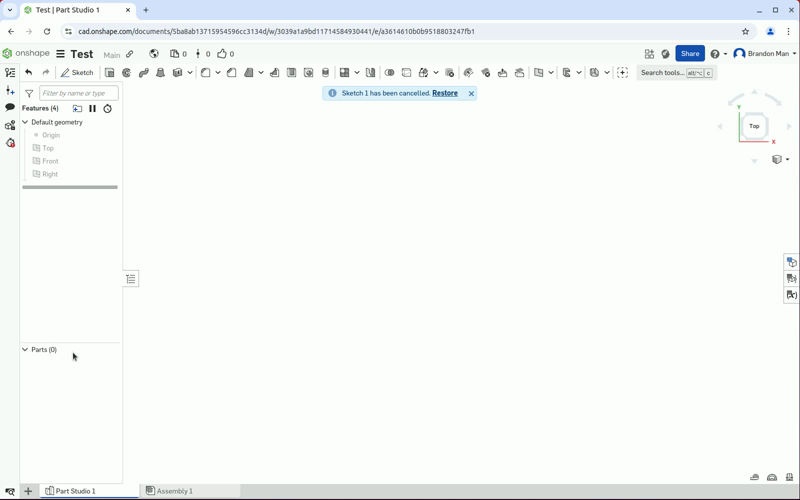
key(y)
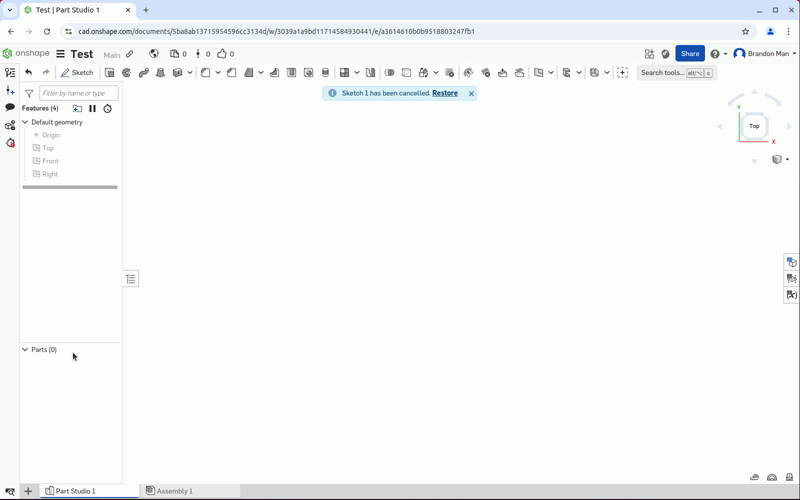
key(shift+p)
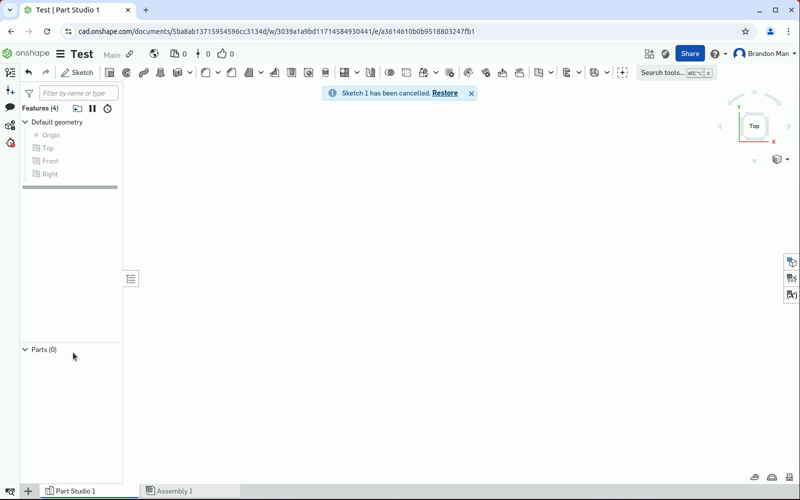
key(space)
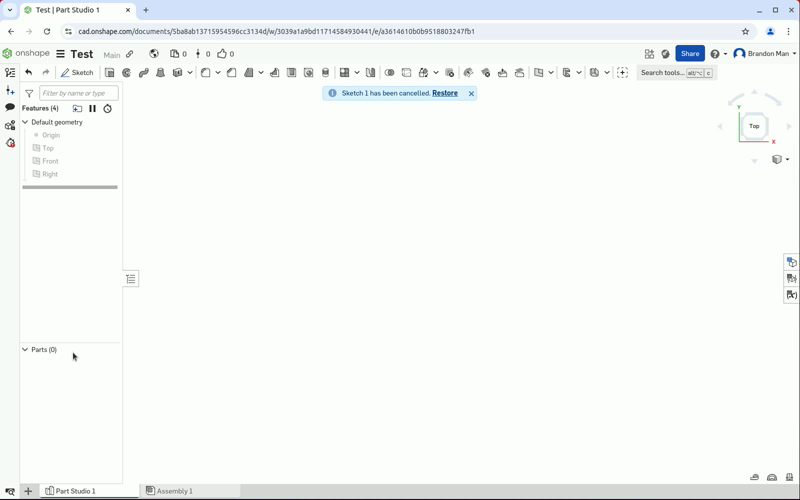
key_down(shift)
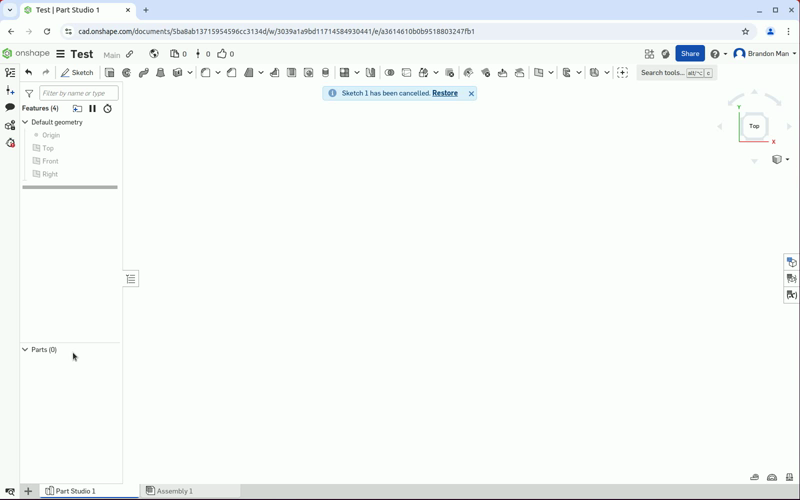
key(up)
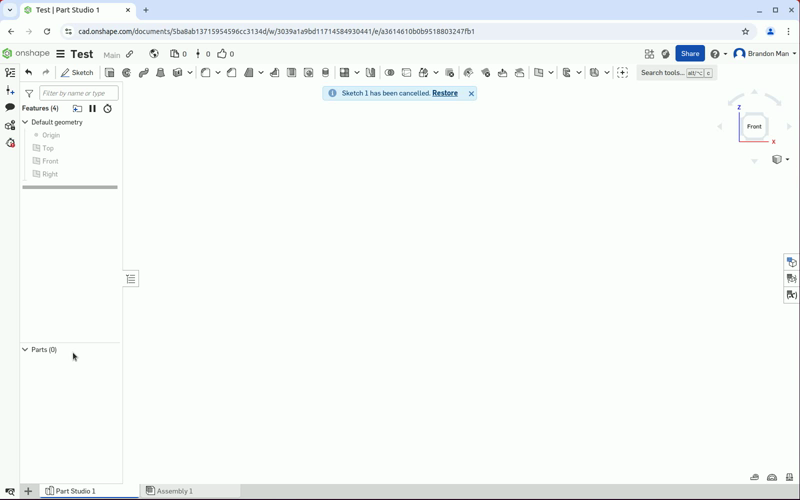
key_up(shift)
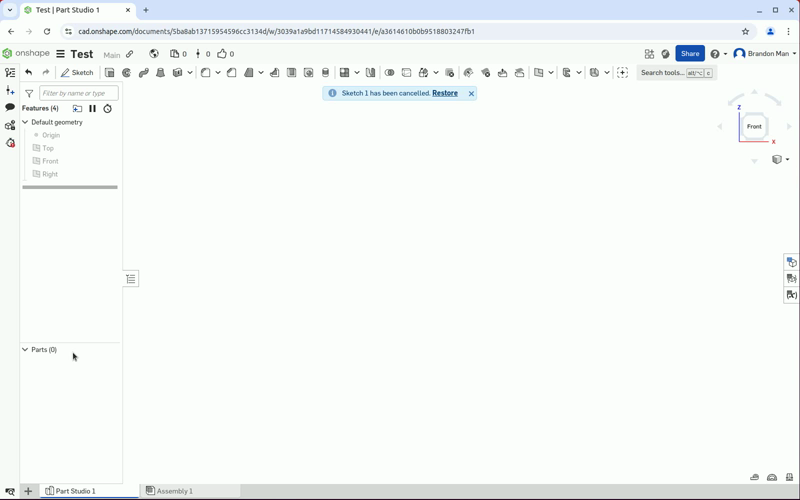
mouse_move(73, 352)
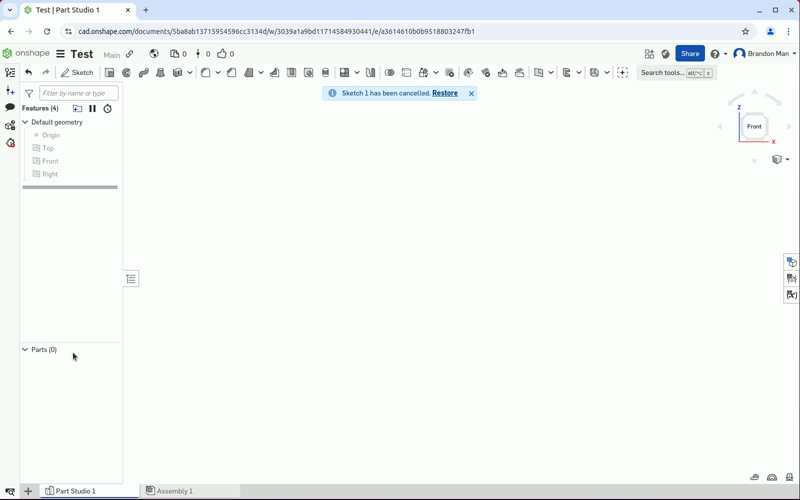
key(shift+y)
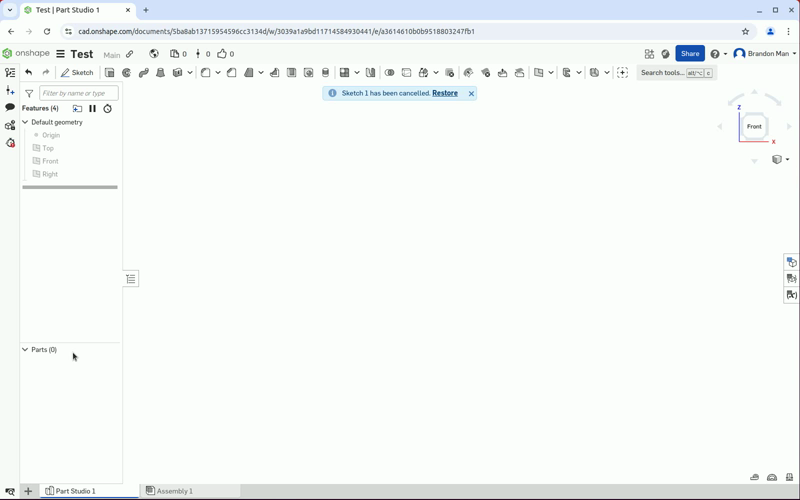
key(shift+s)
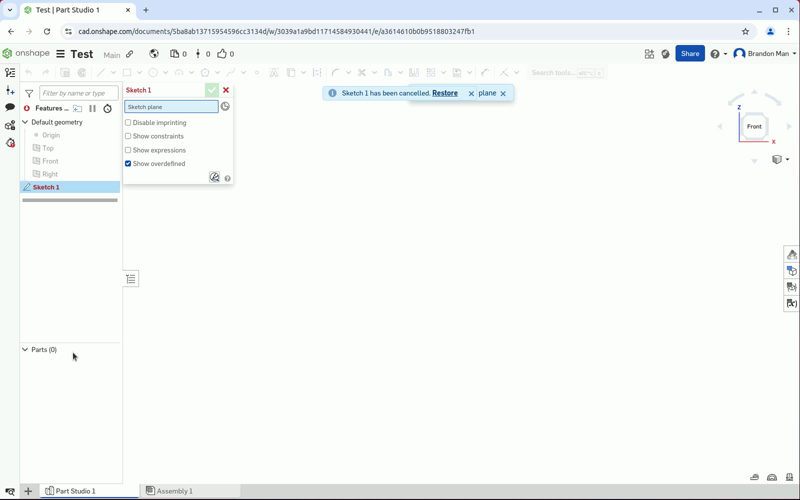
mouse_move(73, 163)
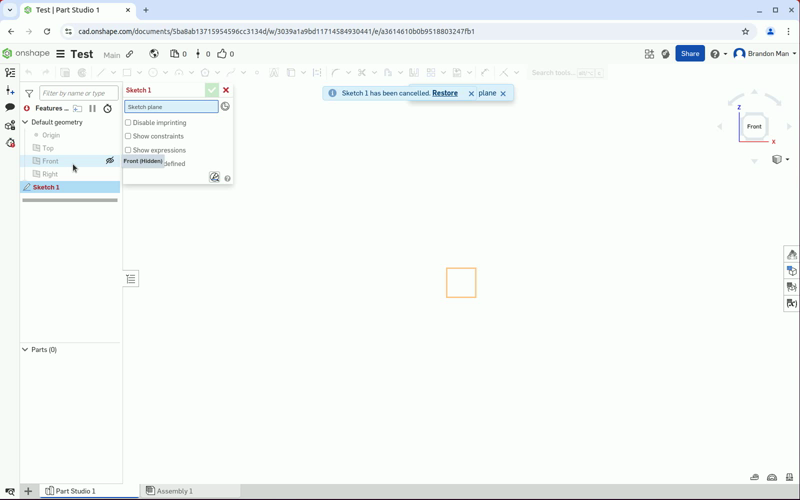
click(73, 163)
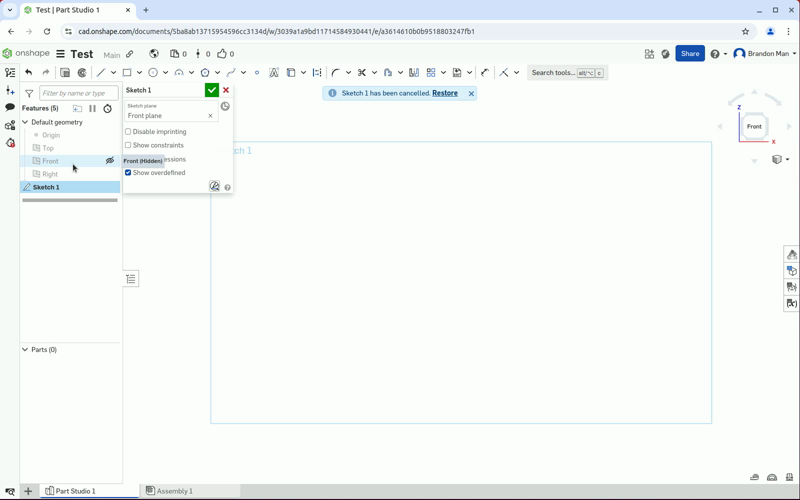
mouse_move(73, 352)
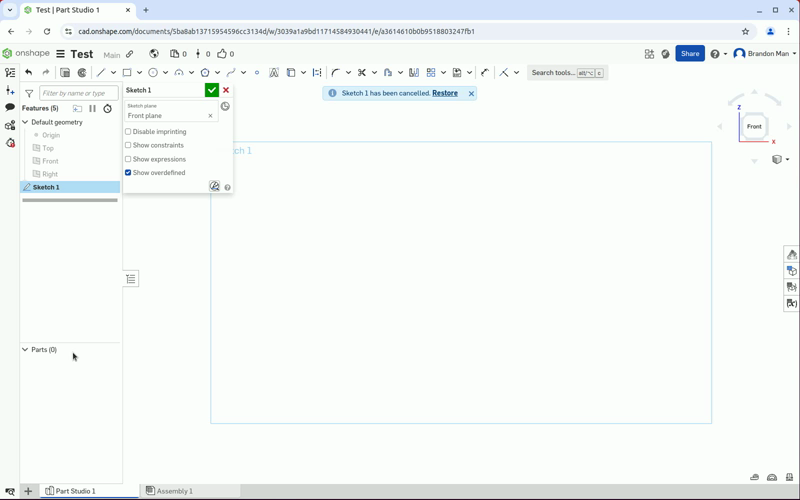
key(y)
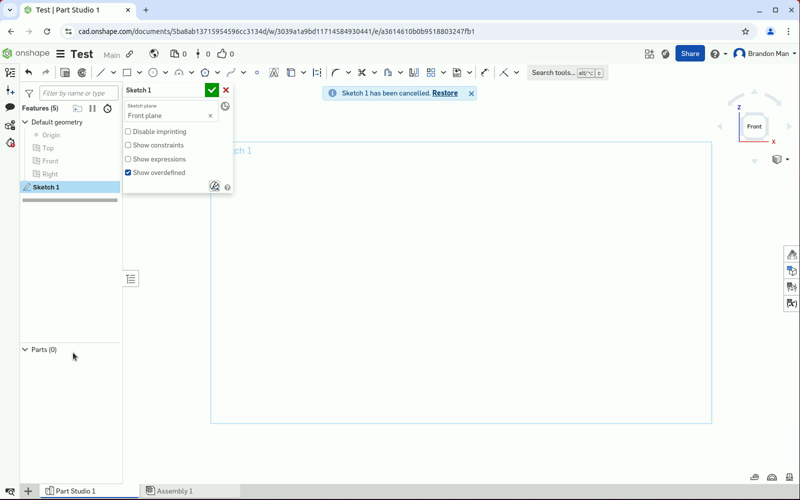
key(a)
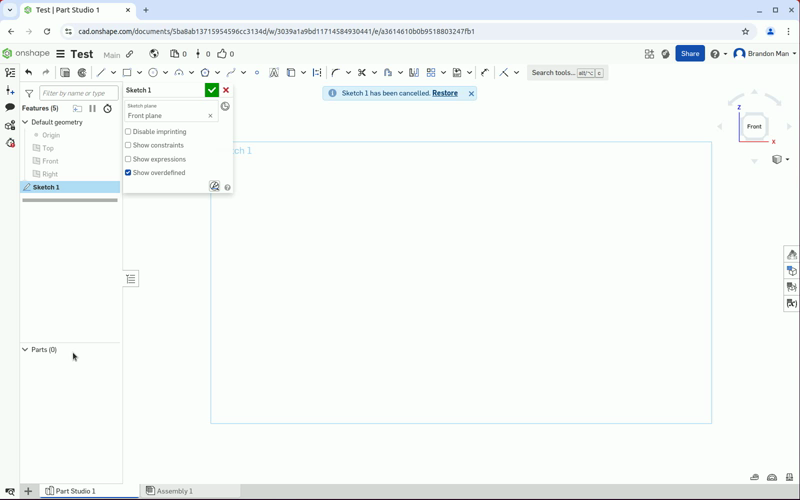
key_down(shift)
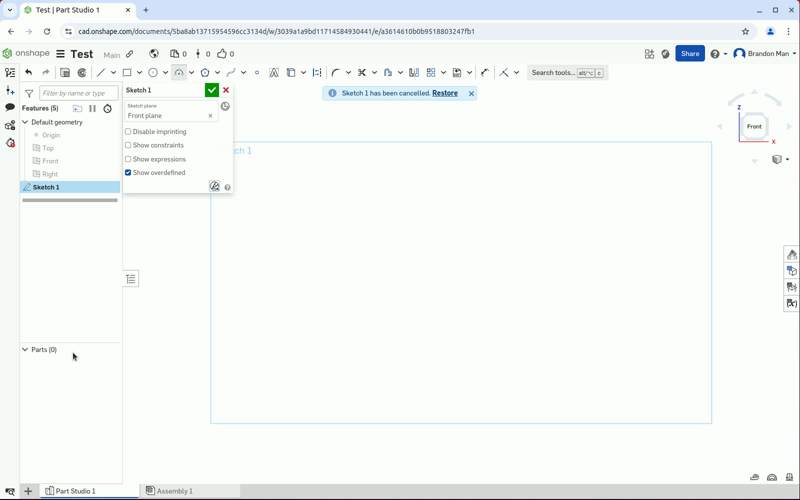
mouse_move(419, 306)
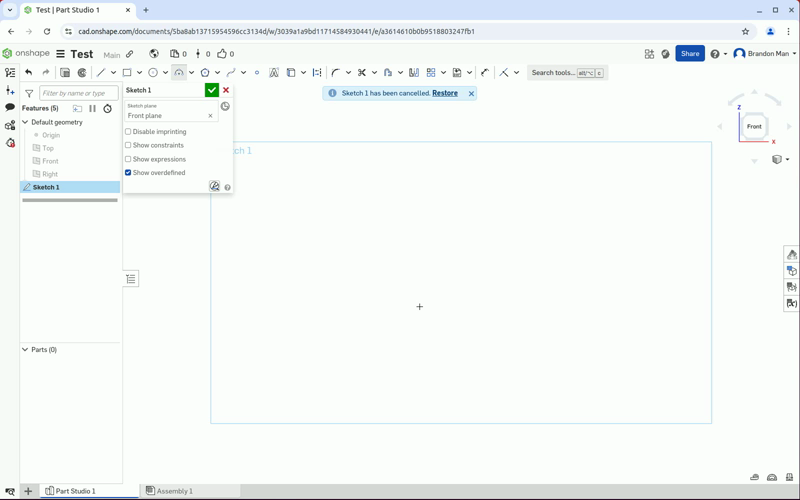
click(419, 306)
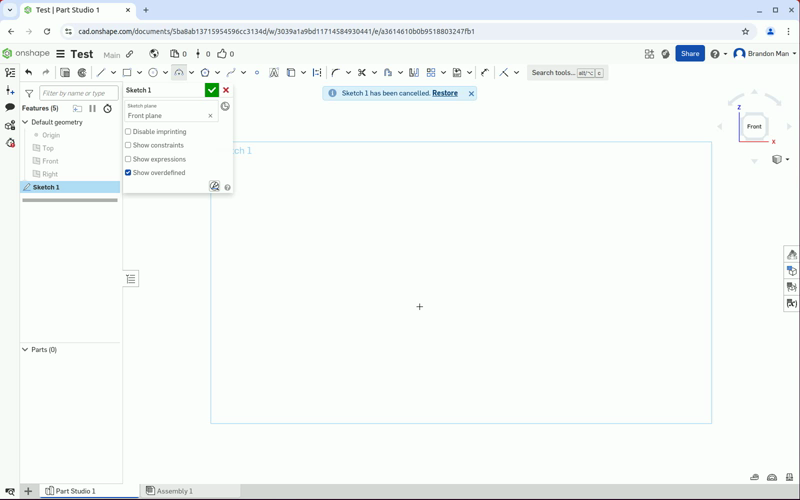
key_up(shift)
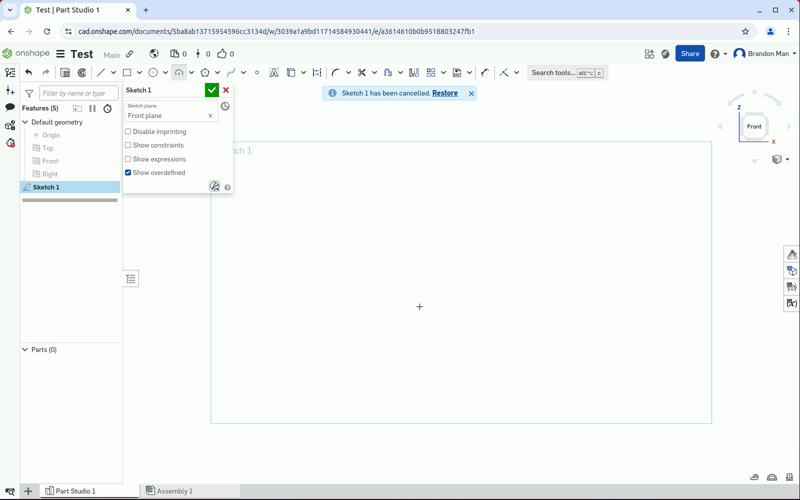
key_down(shift)
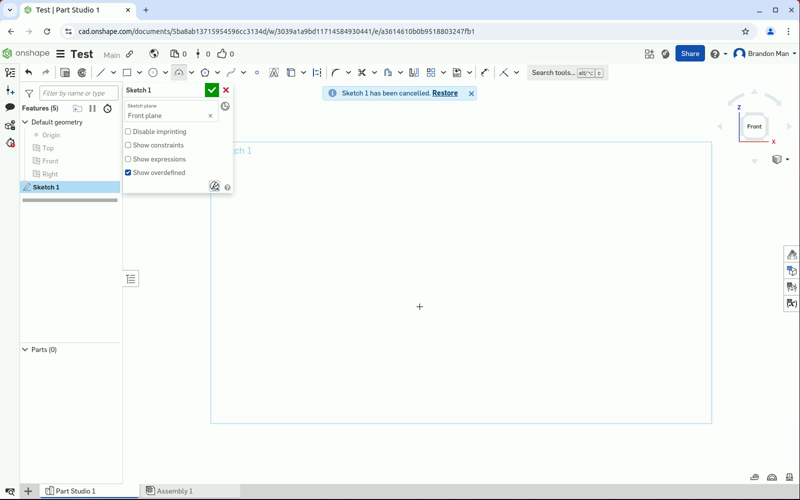
mouse_move(431, 317)
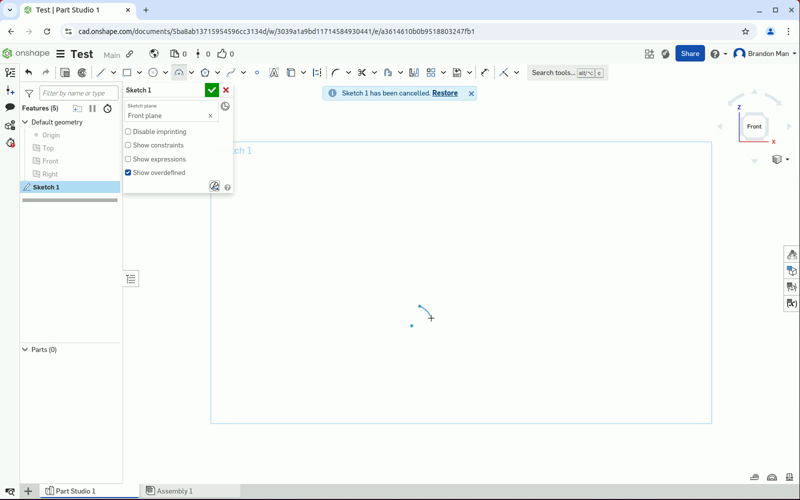
click(431, 317)
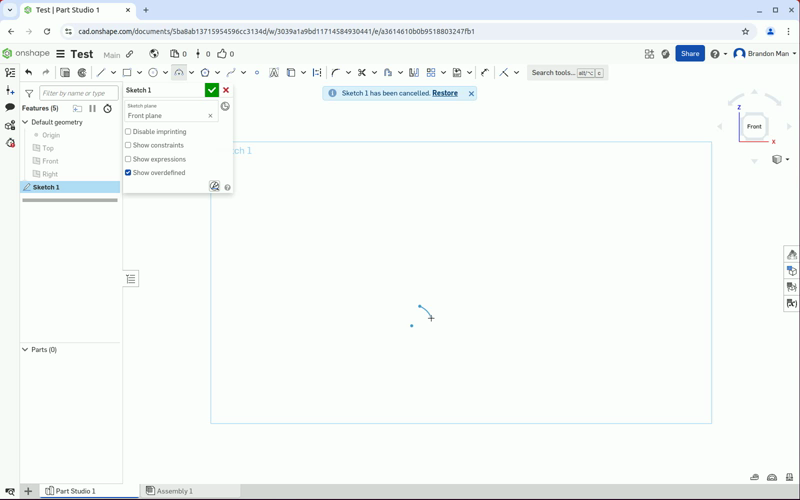
mouse_move(423, 314)
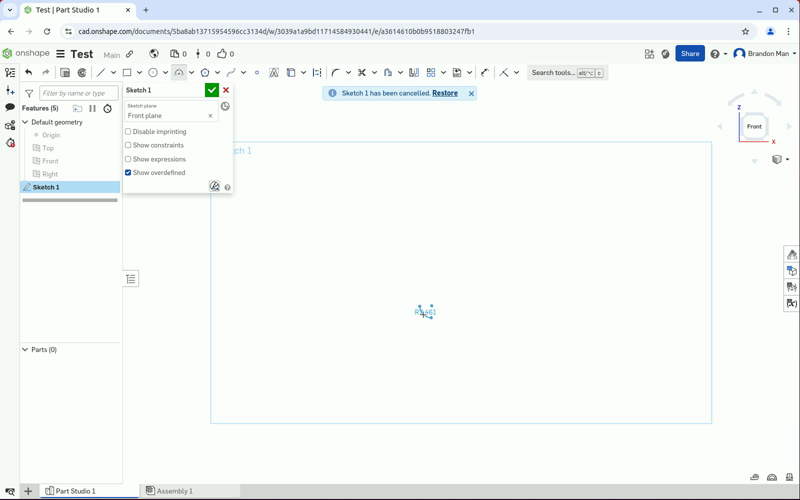
click(423, 314)
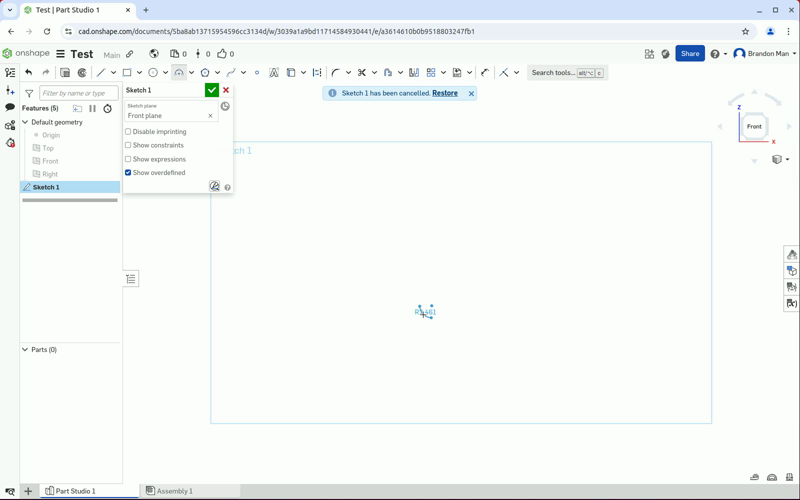
key_up(shift)
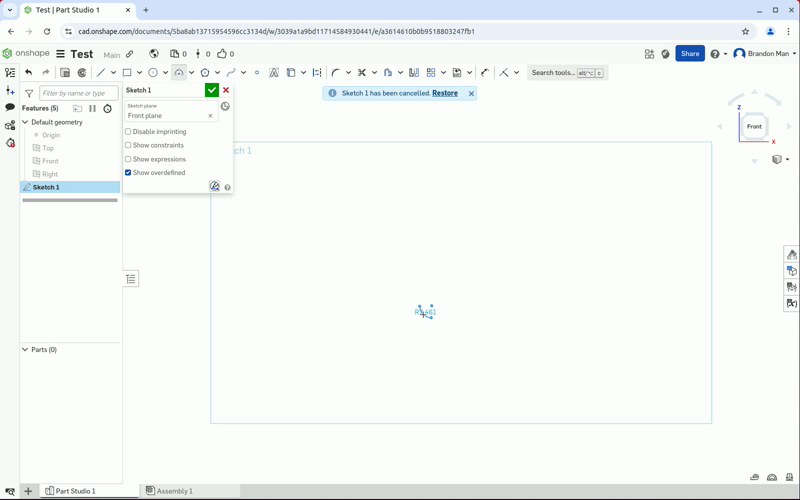
key(esc)
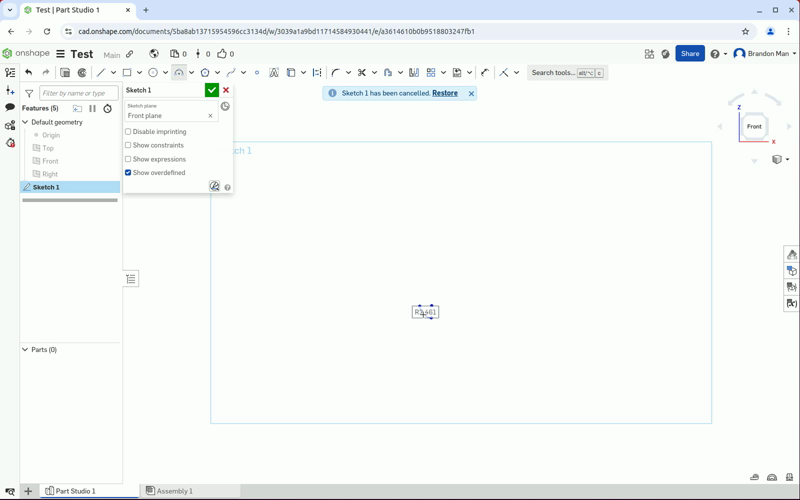
key(l)
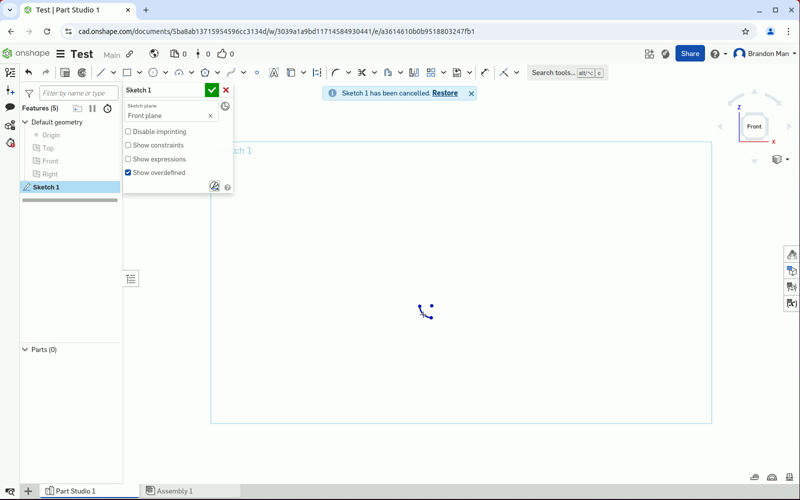
mouse_move(431, 317)
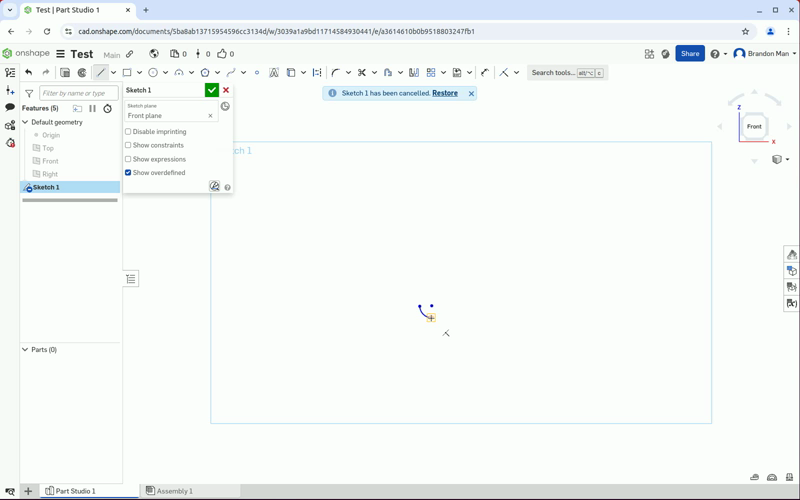
click(431, 317)
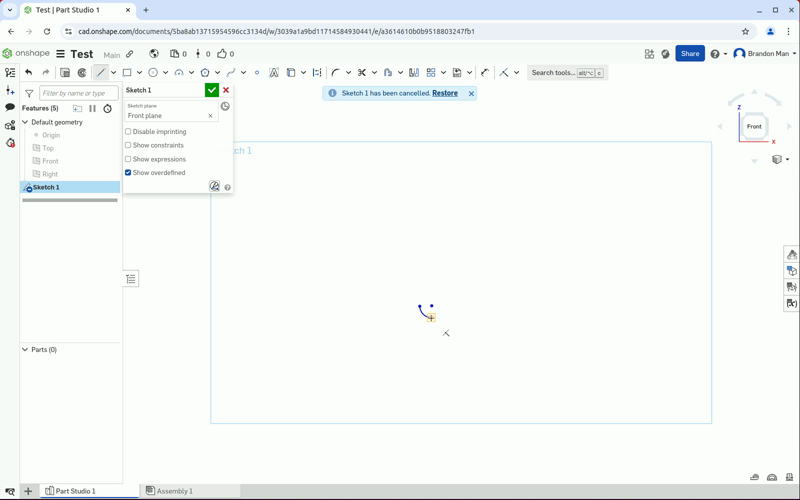
key_down(shift)
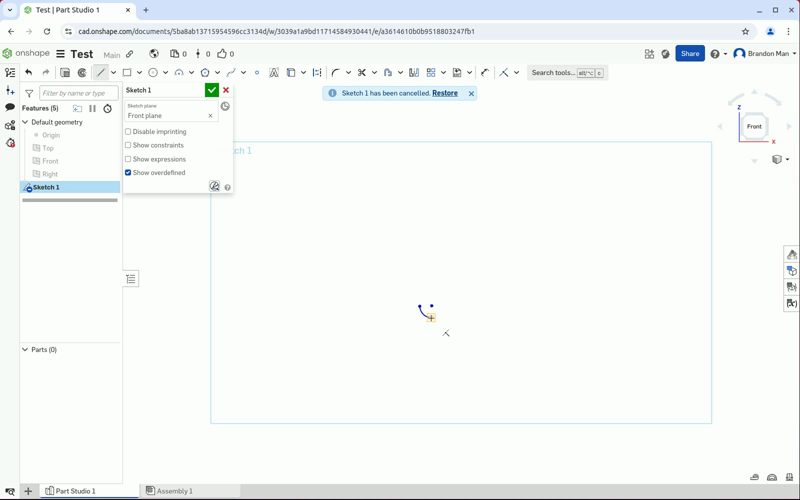
mouse_move(545, 317)
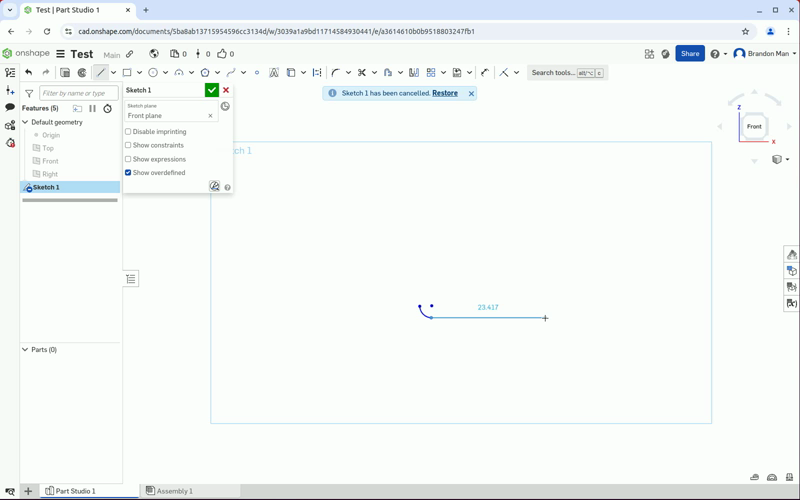
click(545, 317)
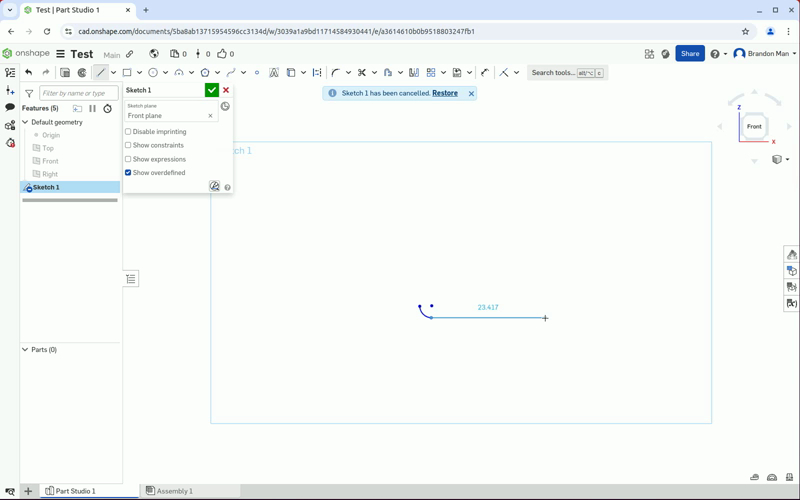
key_up(shift)
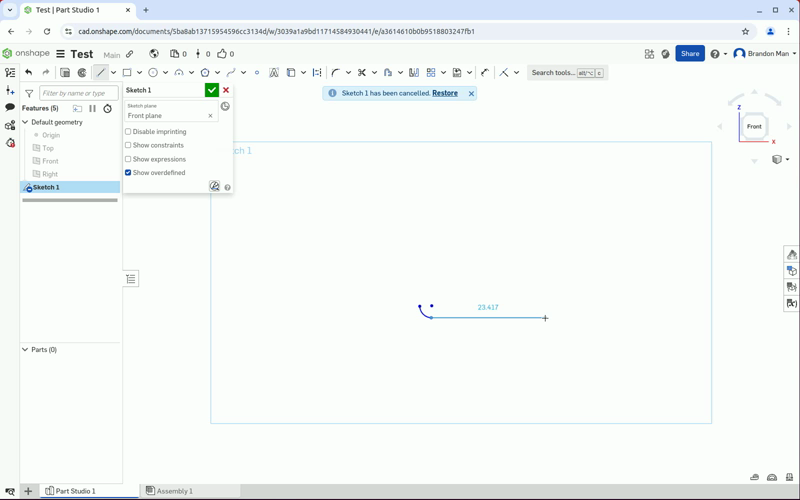
key(esc)
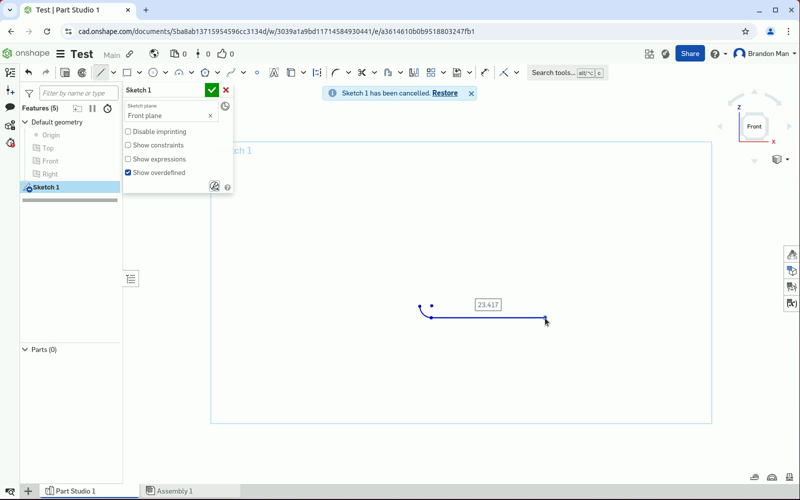
key(a)
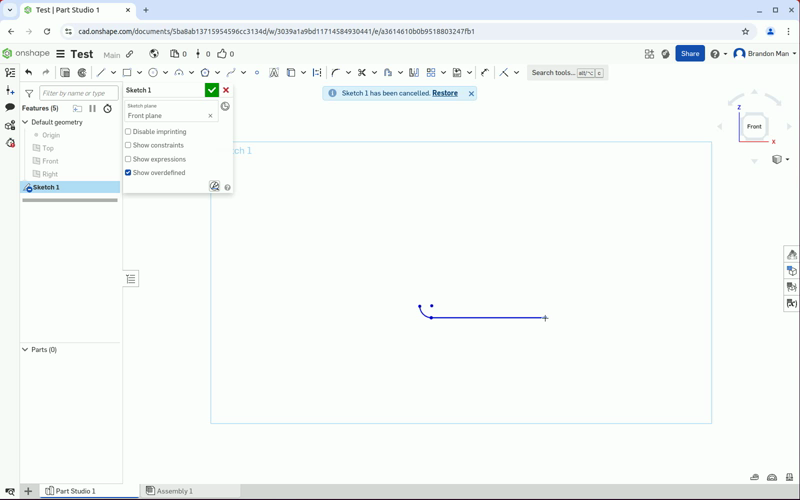
mouse_move(545, 317)
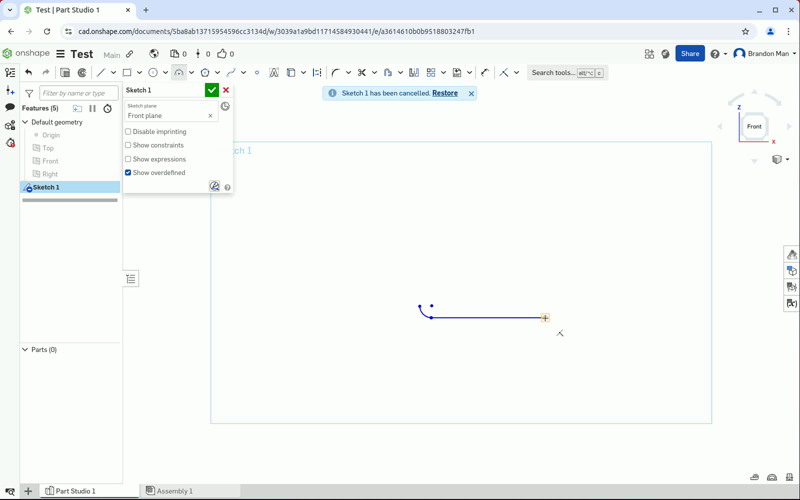
click(545, 317)
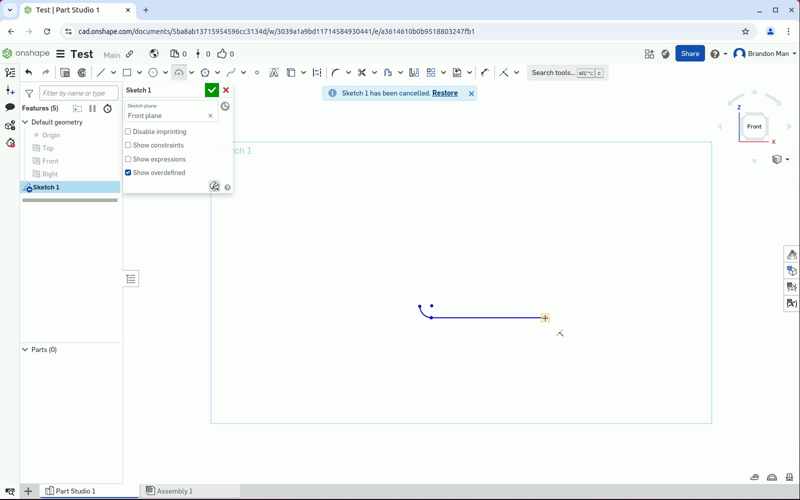
key_down(shift)
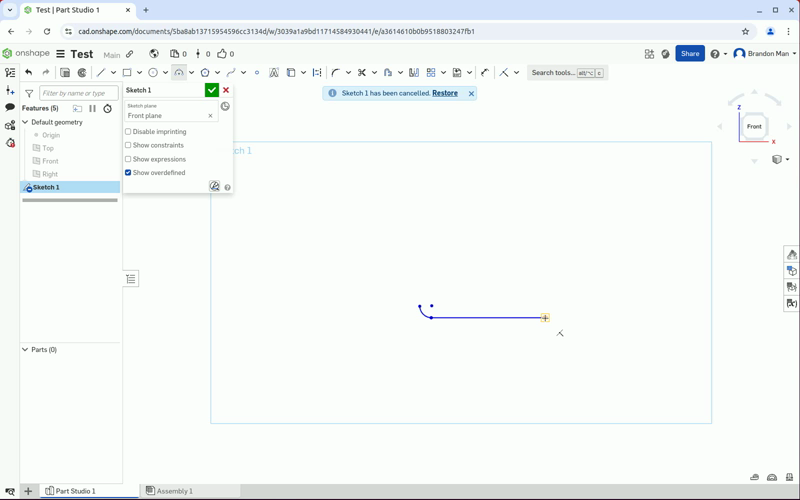
mouse_move(556, 306)
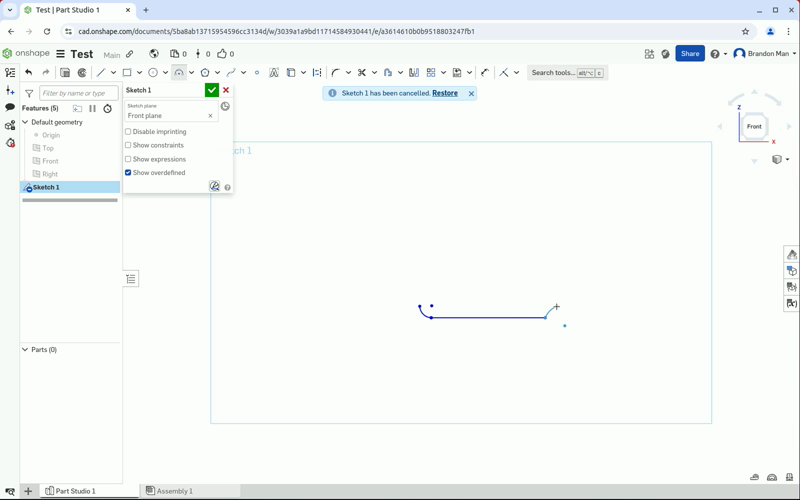
click(556, 306)
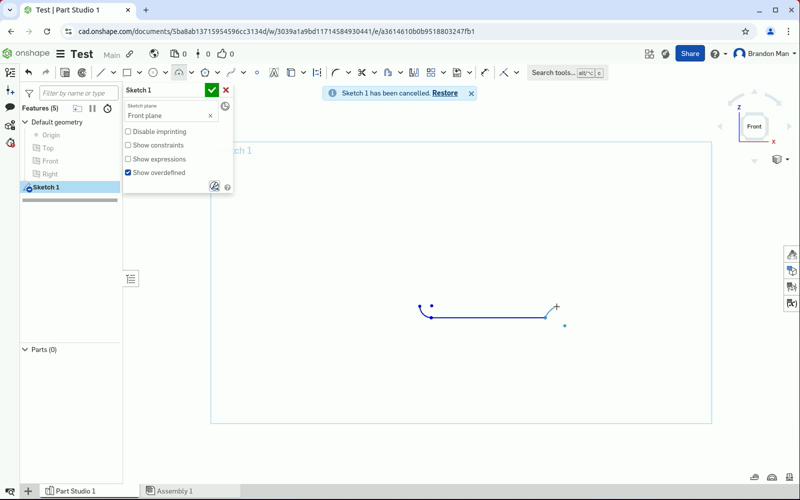
mouse_move(553, 314)
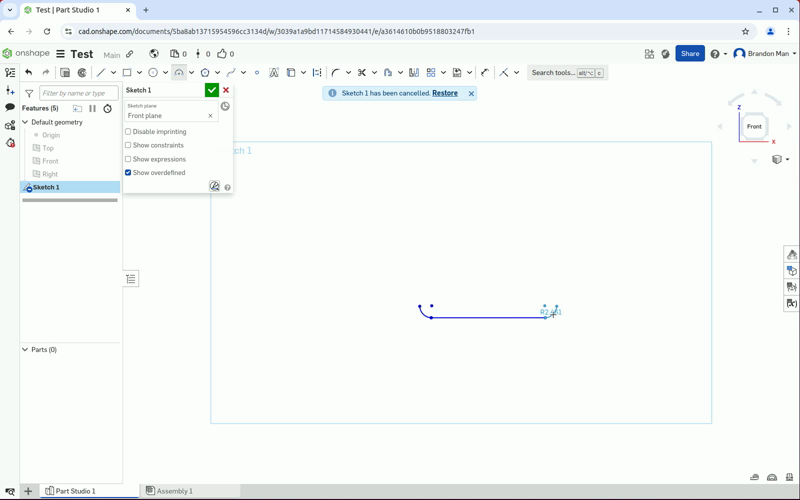
click(553, 314)
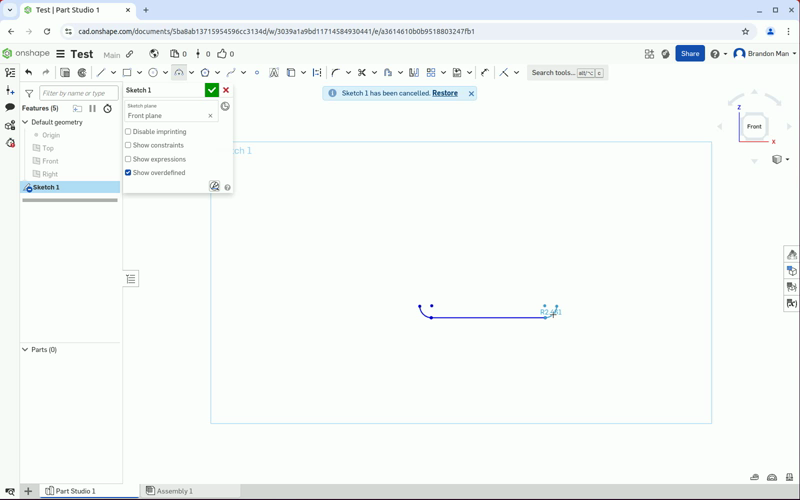
key_up(shift)
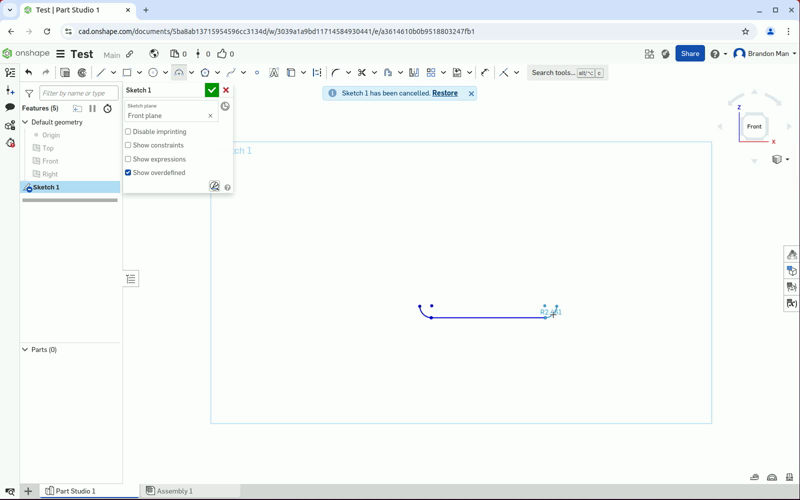
key(esc)
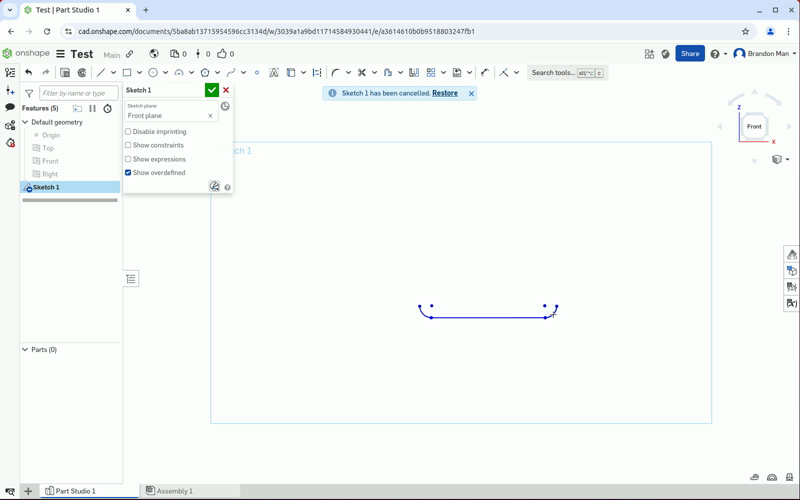
key(l)
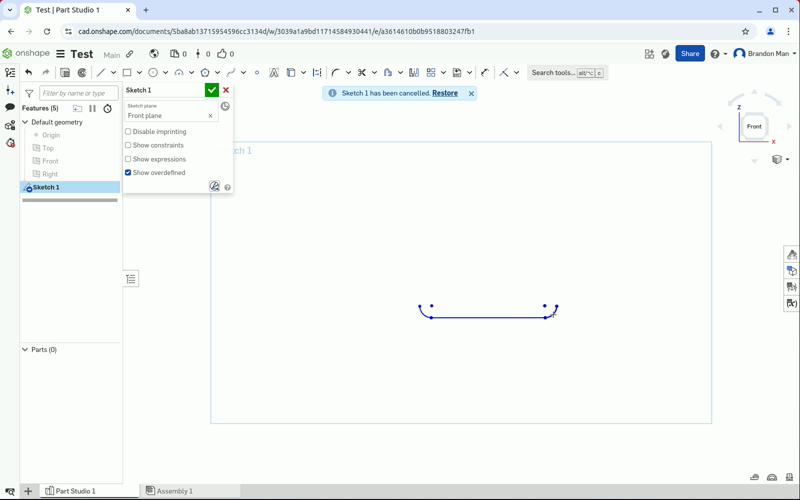
mouse_move(556, 306)
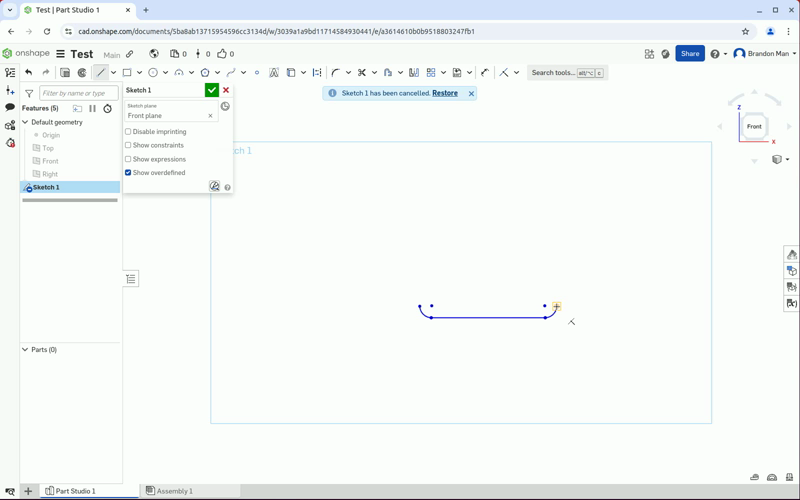
click(556, 306)
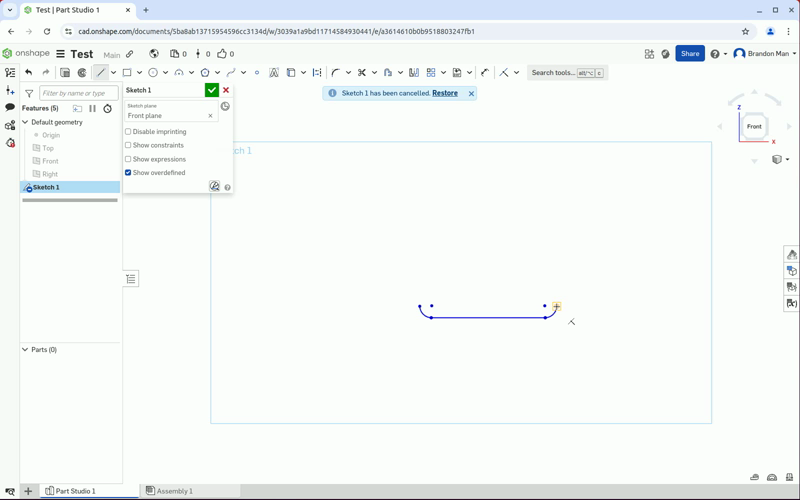
key_down(shift)
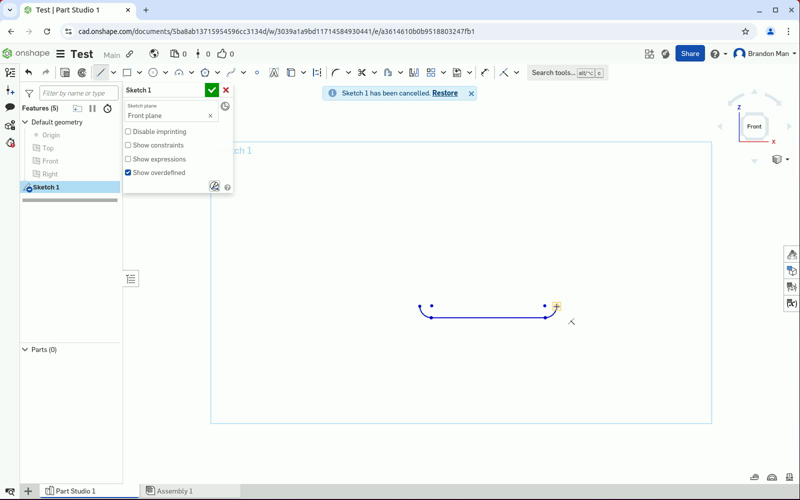
mouse_move(586, 306)
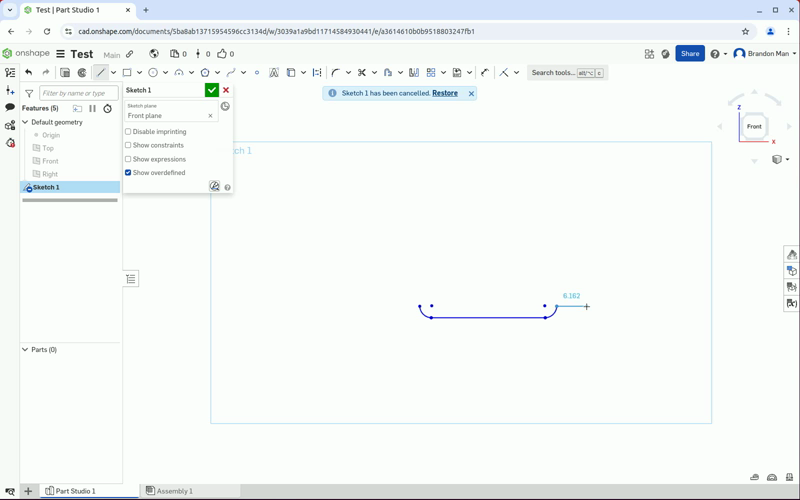
mouse_move(556, 264)
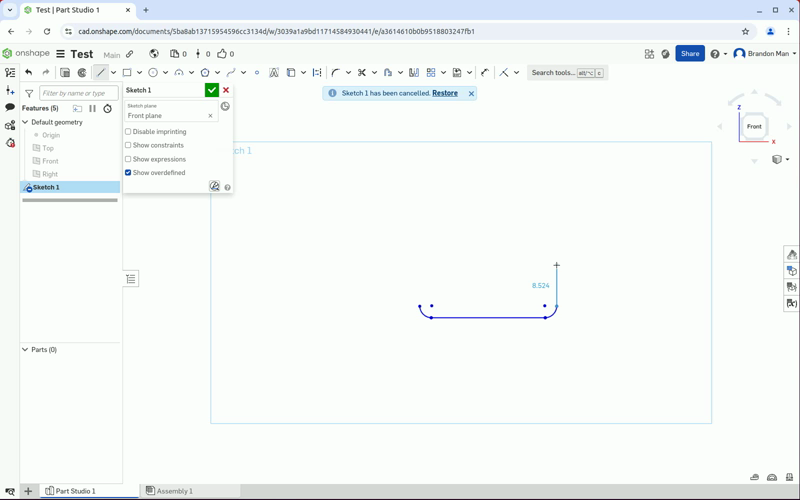
click(556, 264)
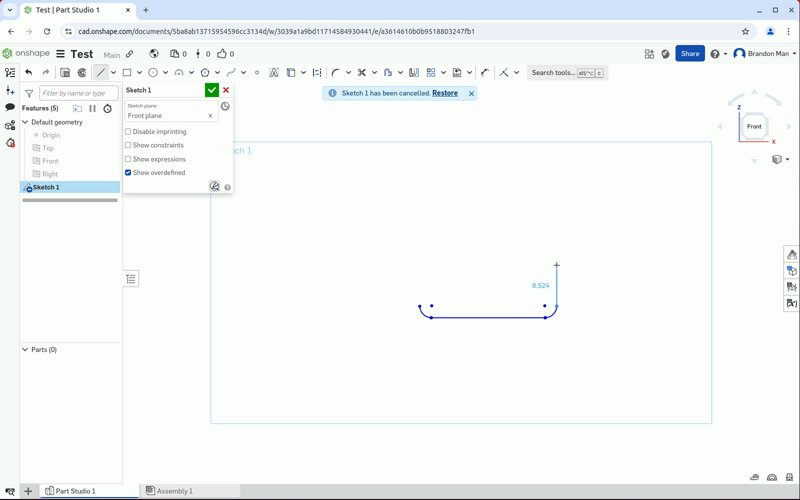
key_up(shift)
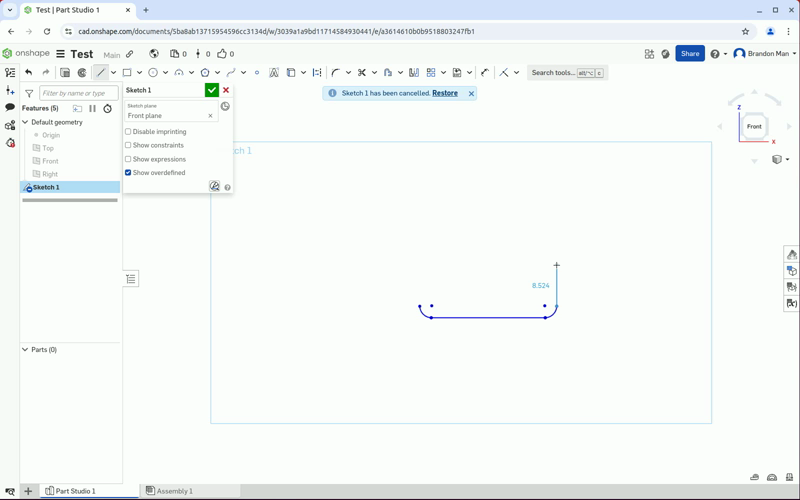
key(esc)
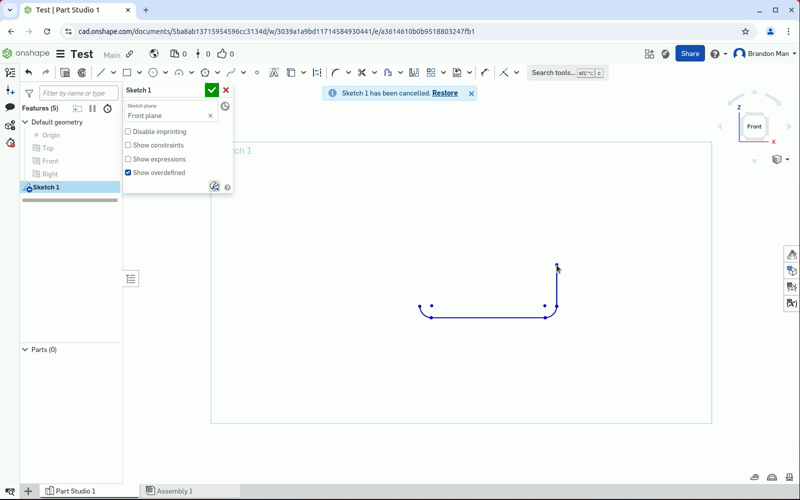
key(a)
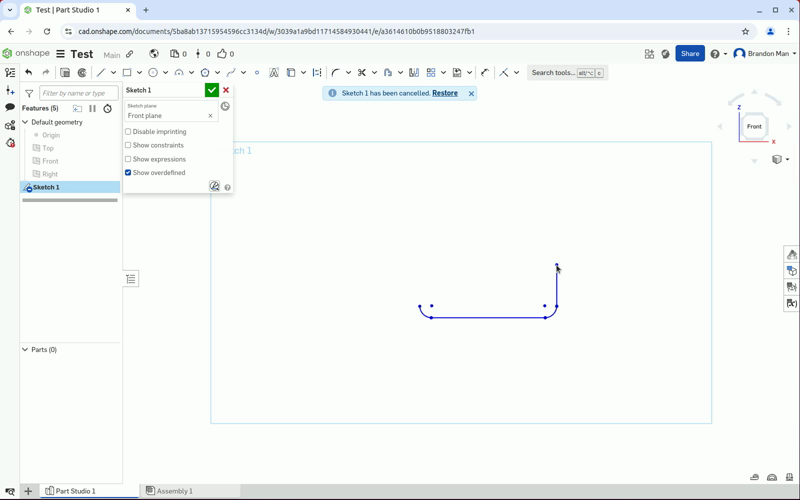
mouse_move(556, 264)
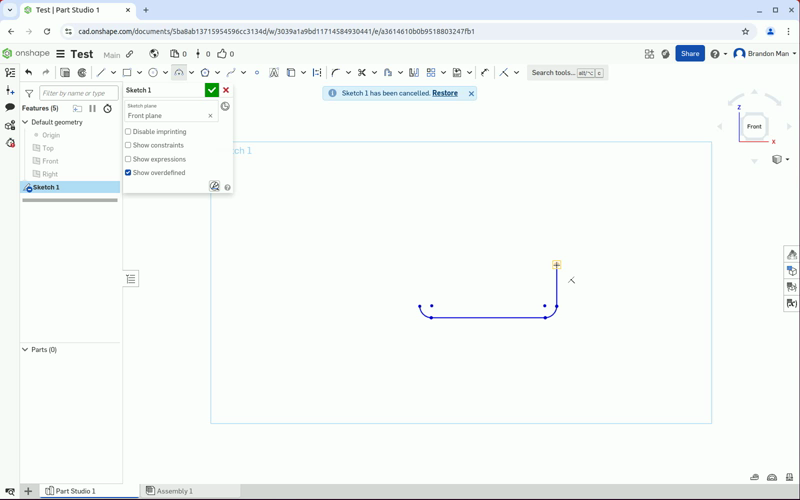
click(556, 264)
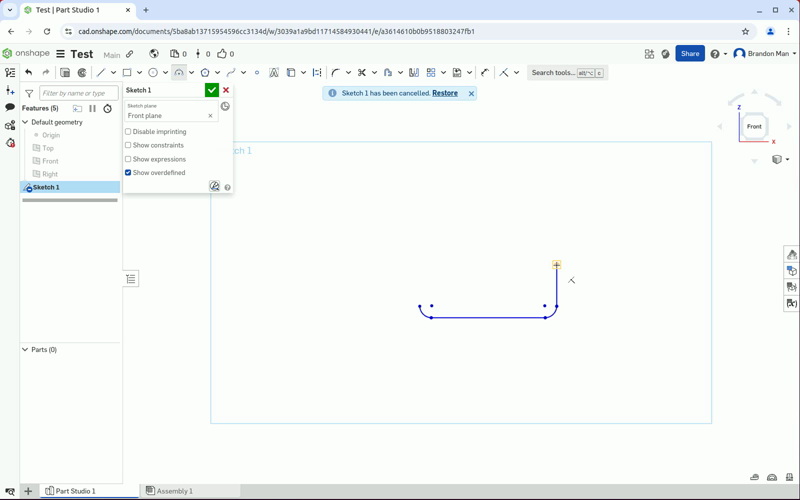
key_down(shift)
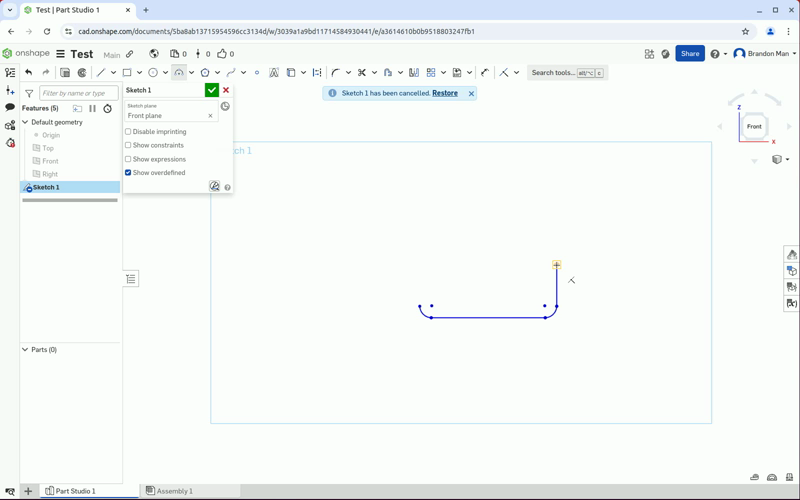
mouse_move(545, 252)
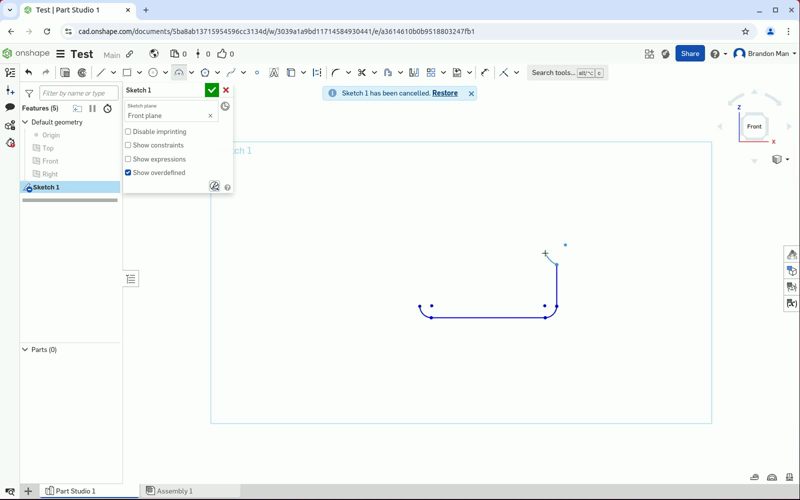
click(545, 252)
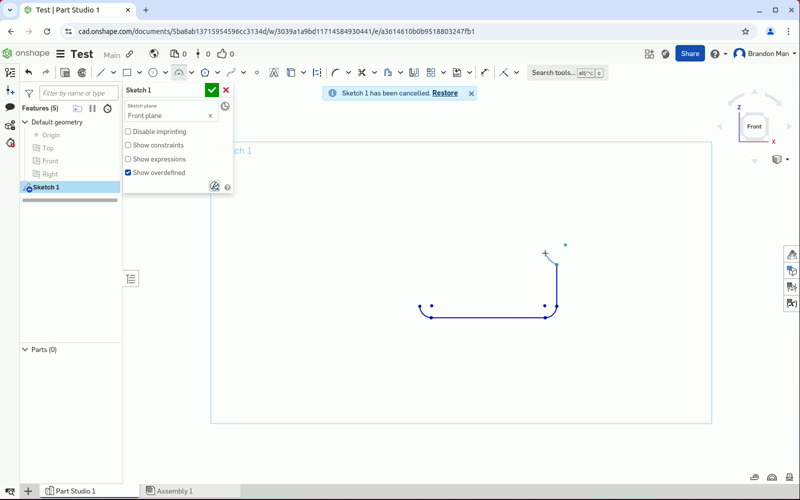
mouse_move(553, 256)
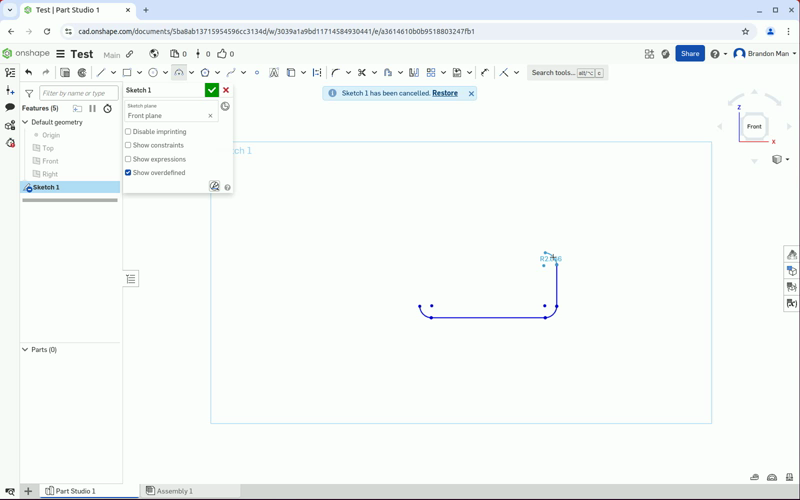
click(553, 256)
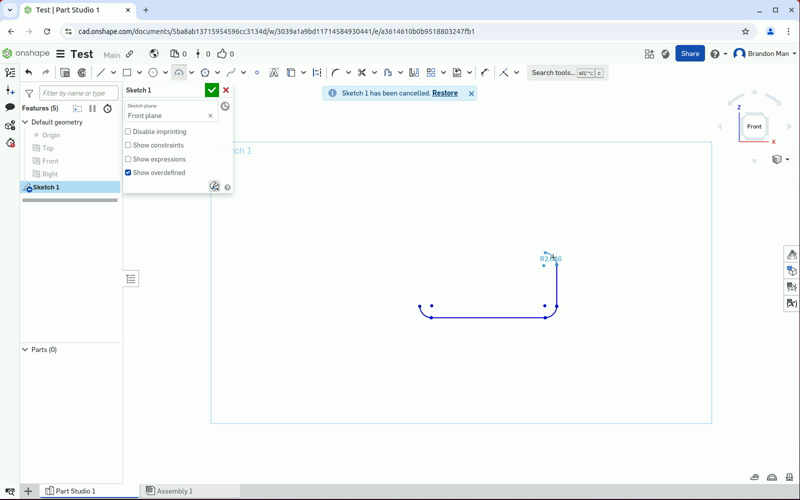
key_up(shift)
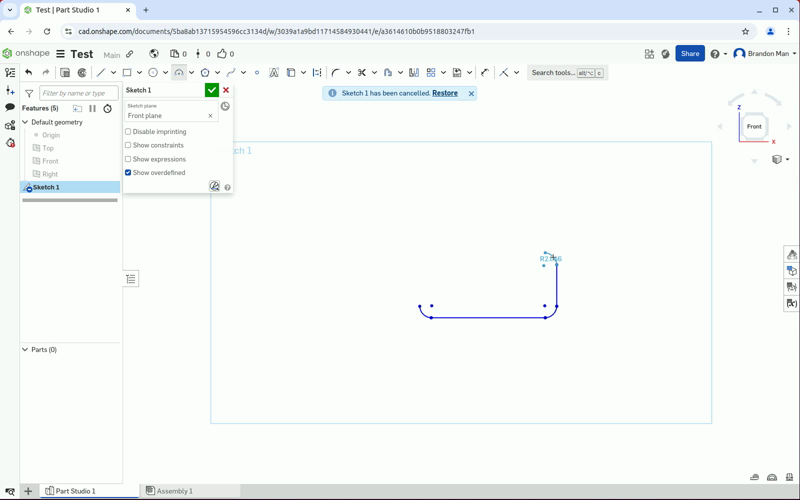
key(esc)
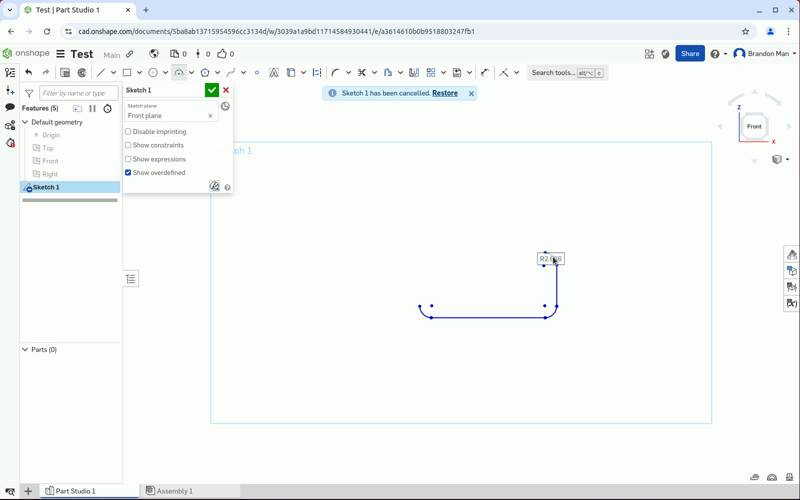
key(l)
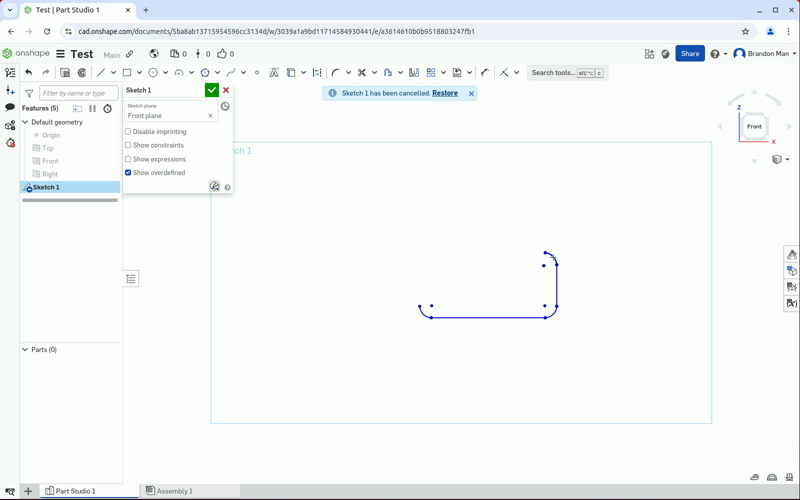
mouse_move(545, 252)
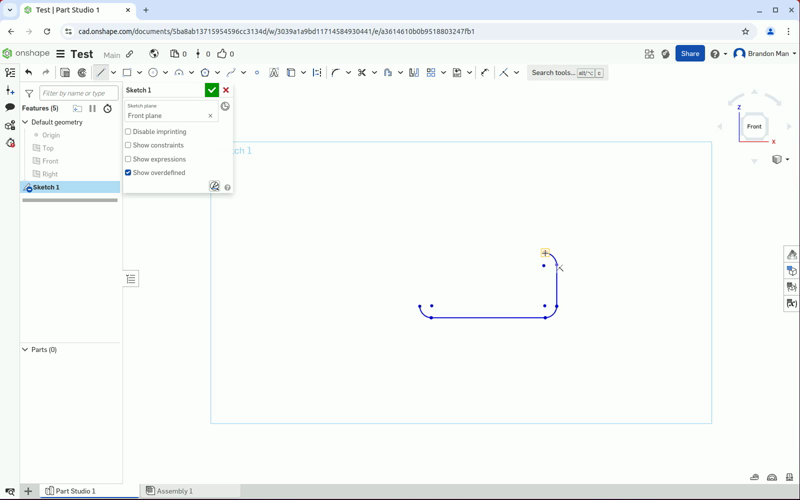
click(545, 252)
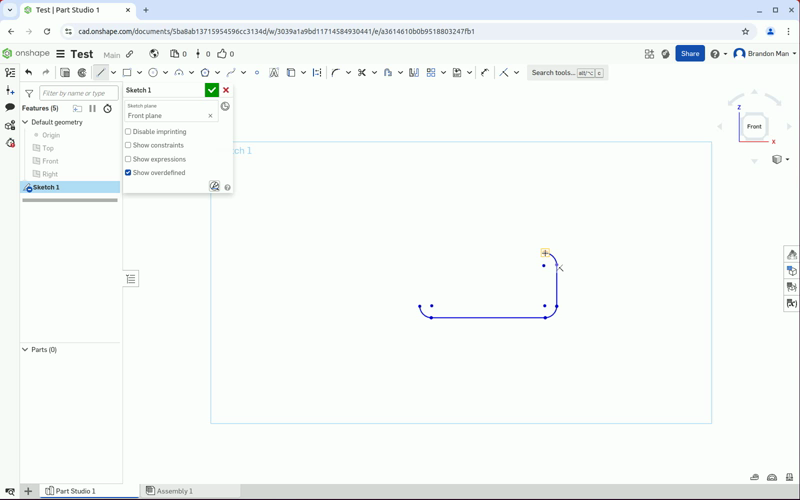
key_down(shift)
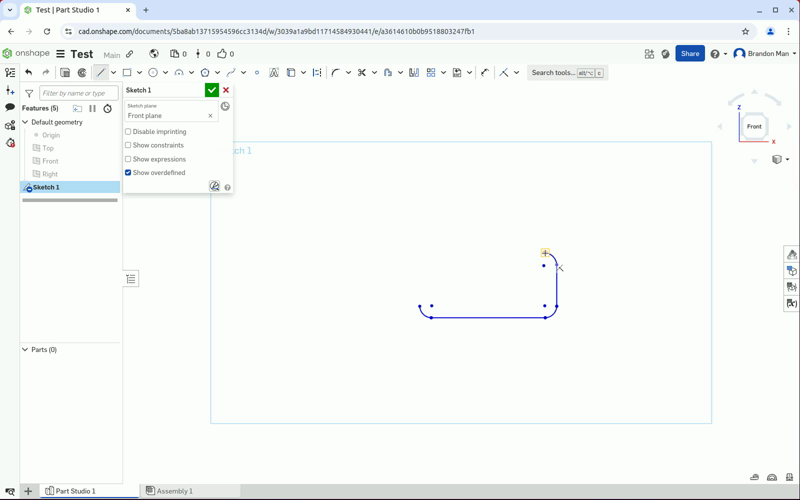
mouse_move(575, 252)
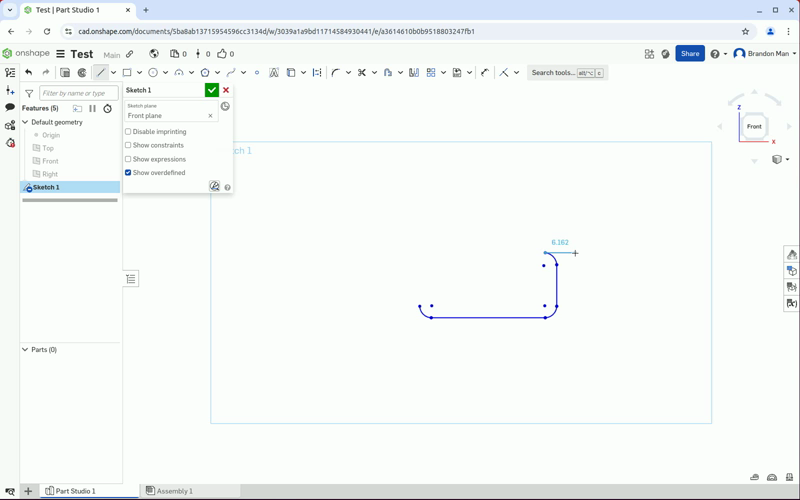
mouse_move(522, 252)
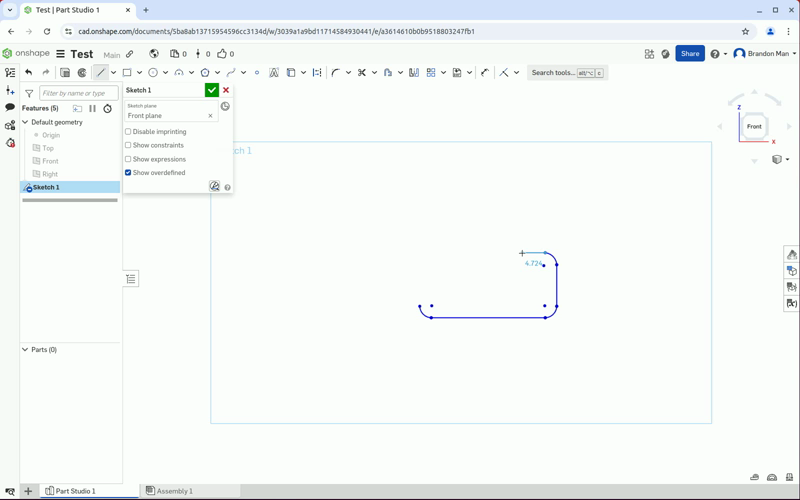
click(522, 252)
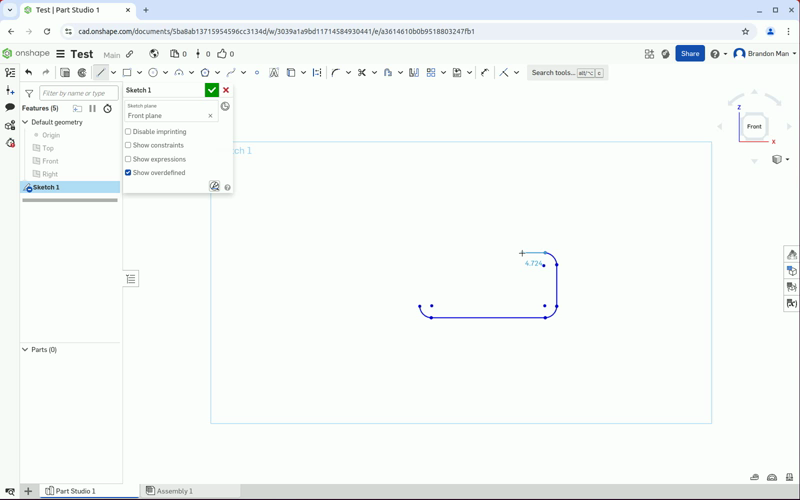
key_up(shift)
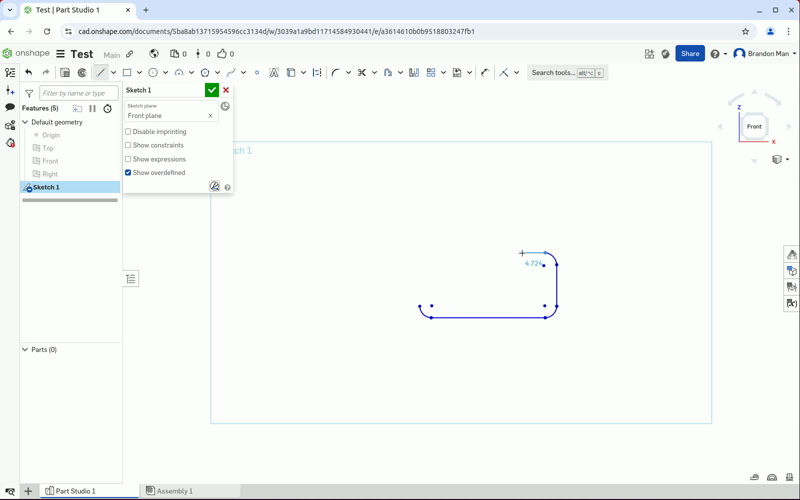
key_down(shift)
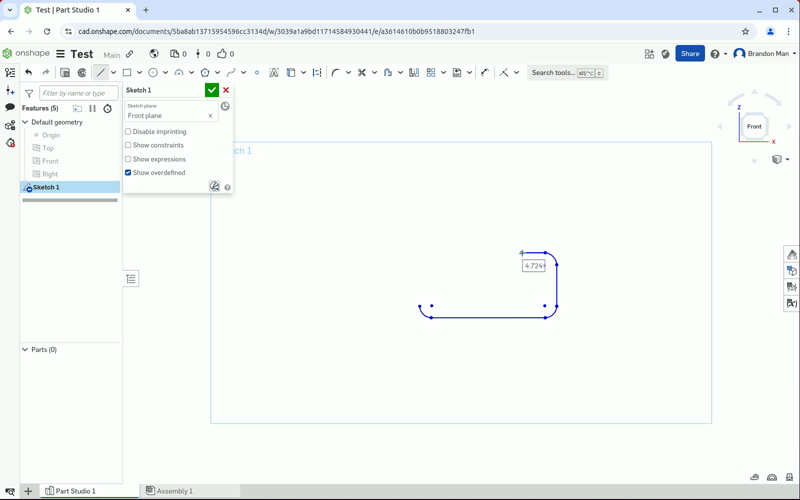
mouse_move(552, 252)
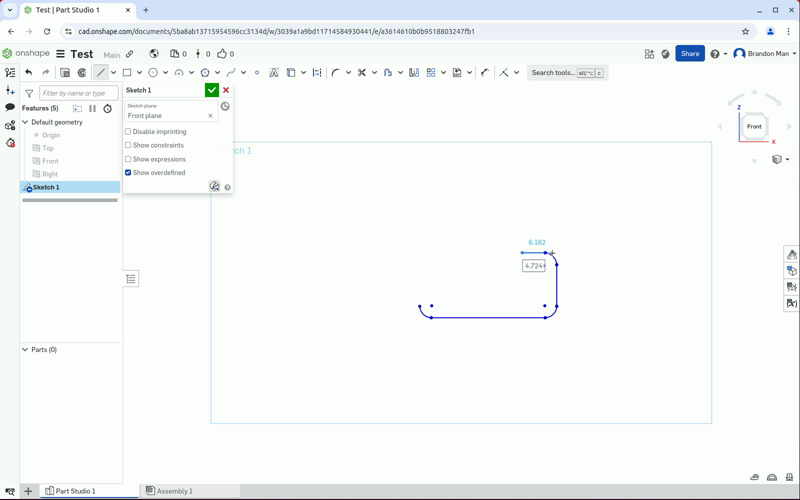
mouse_move(470, 252)
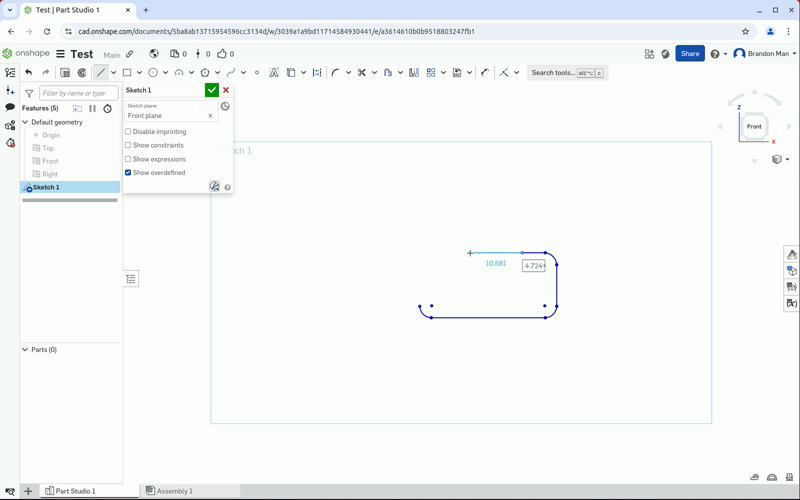
click(470, 252)
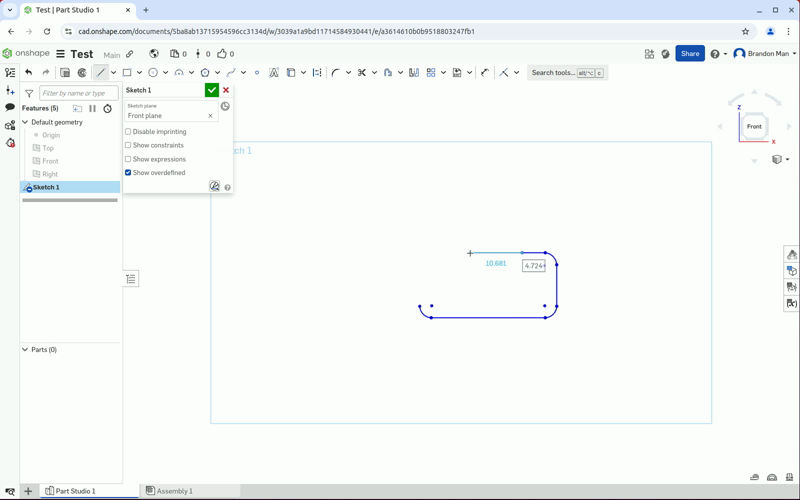
key_up(shift)
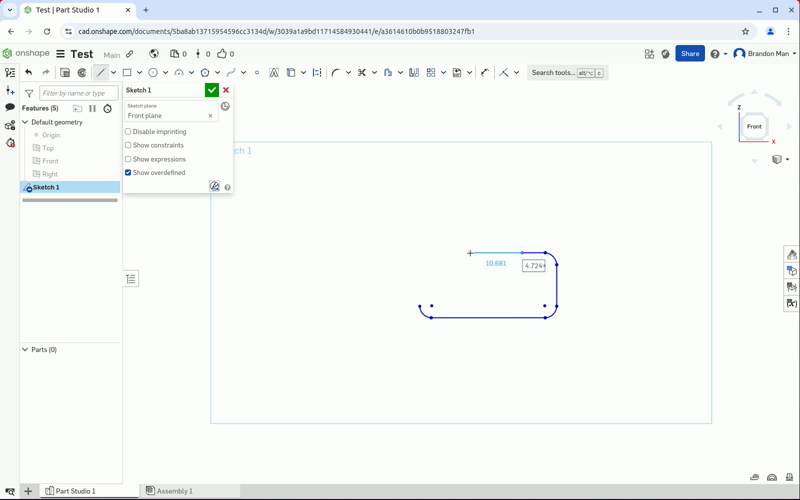
key_down(shift)
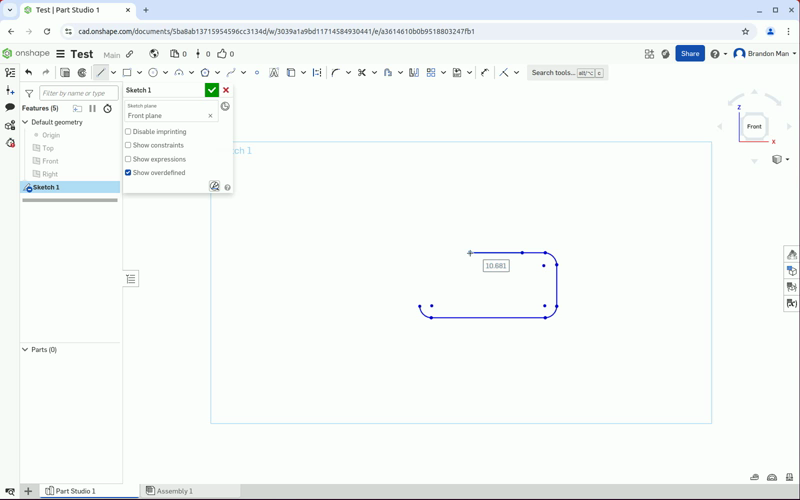
mouse_move(500, 252)
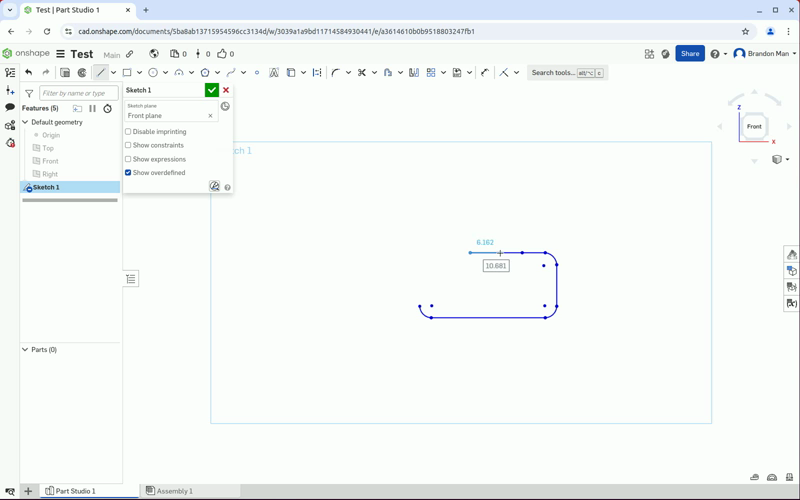
mouse_move(431, 252)
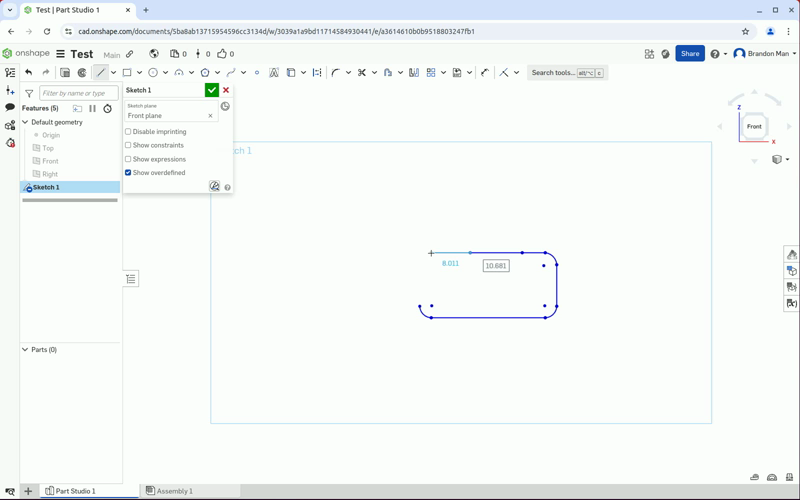
click(431, 252)
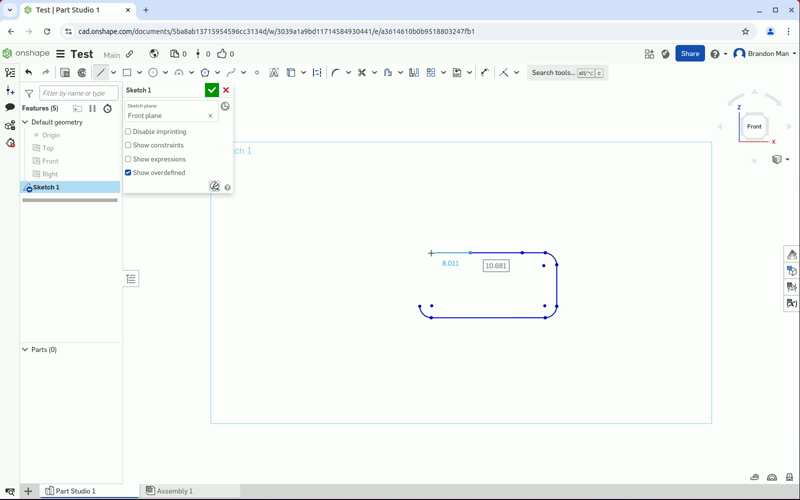
key_up(shift)
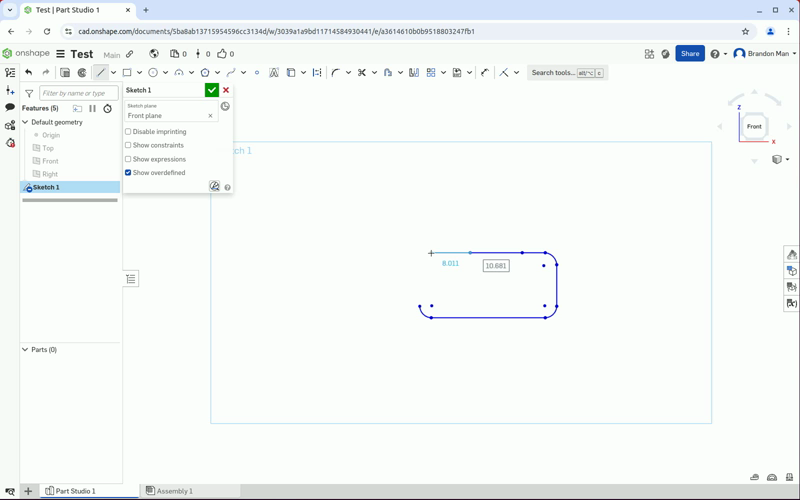
key(esc)
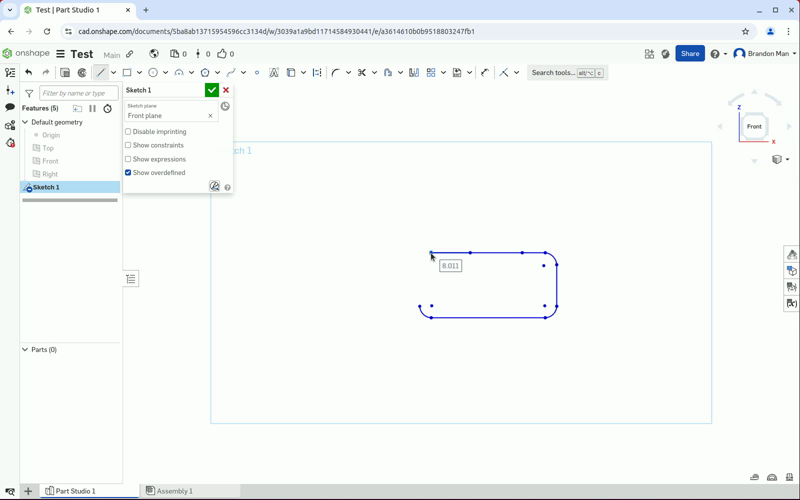
key(a)
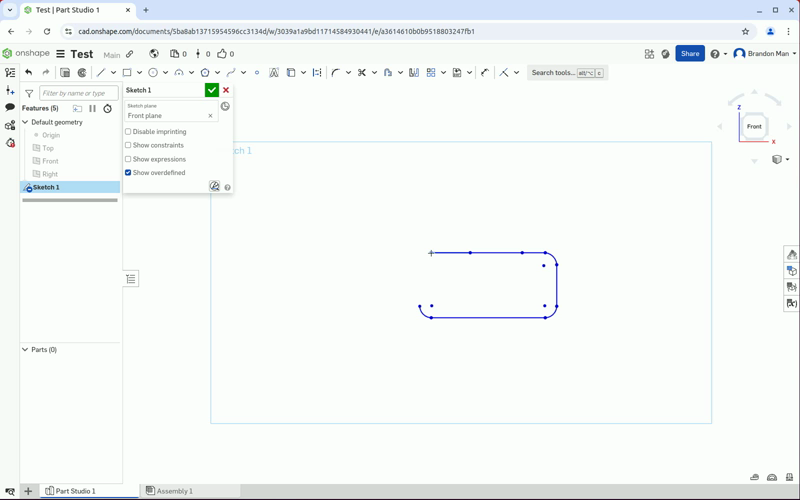
mouse_move(431, 252)
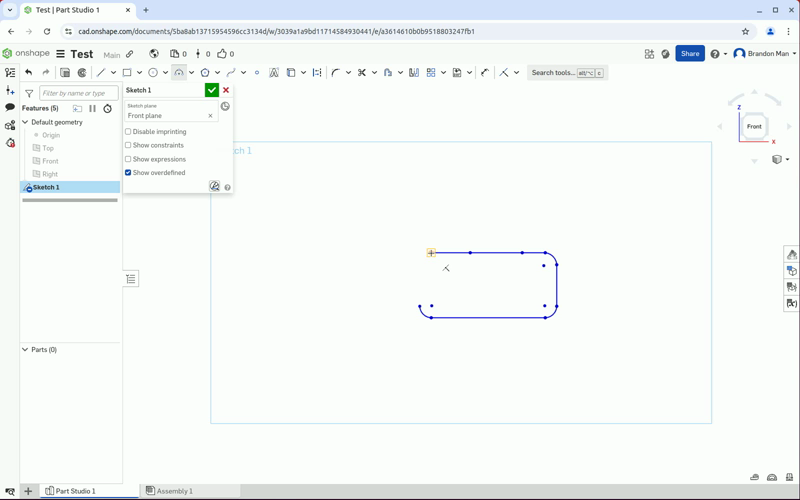
click(431, 252)
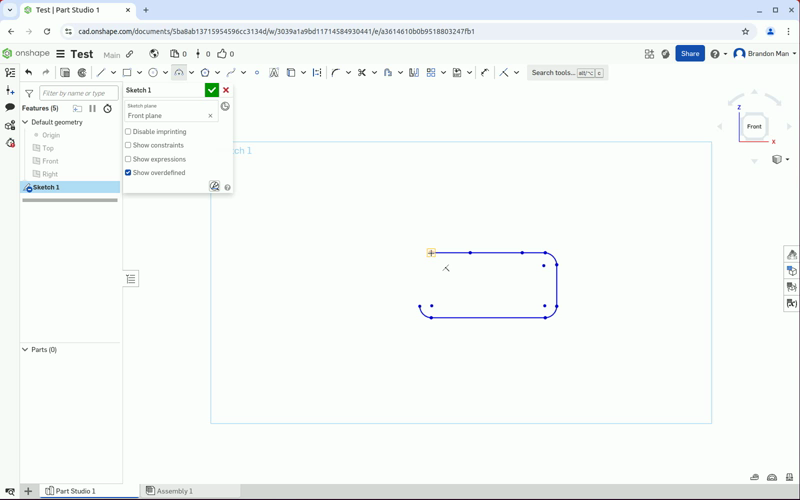
key_down(shift)
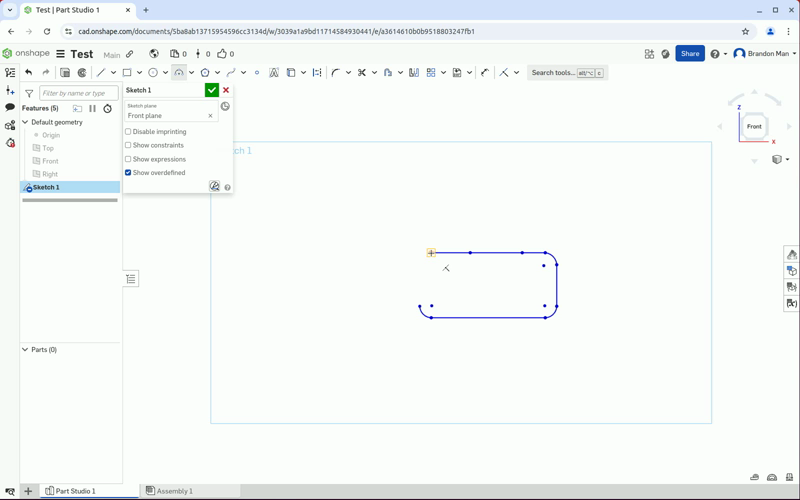
mouse_move(419, 264)
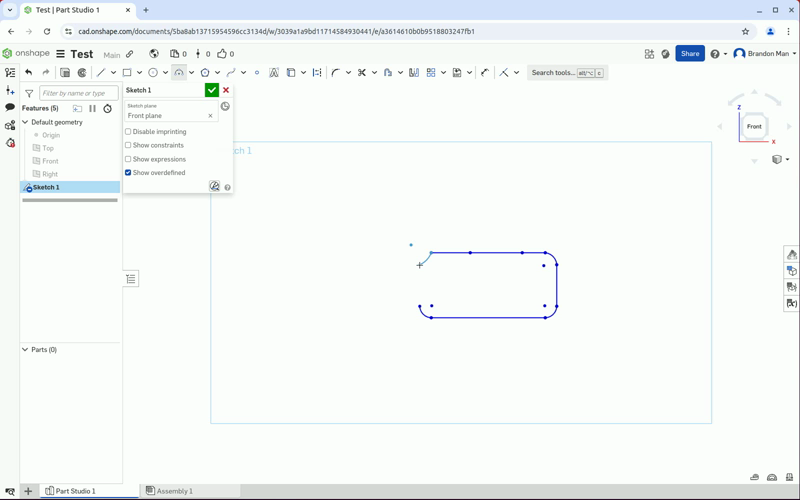
click(419, 264)
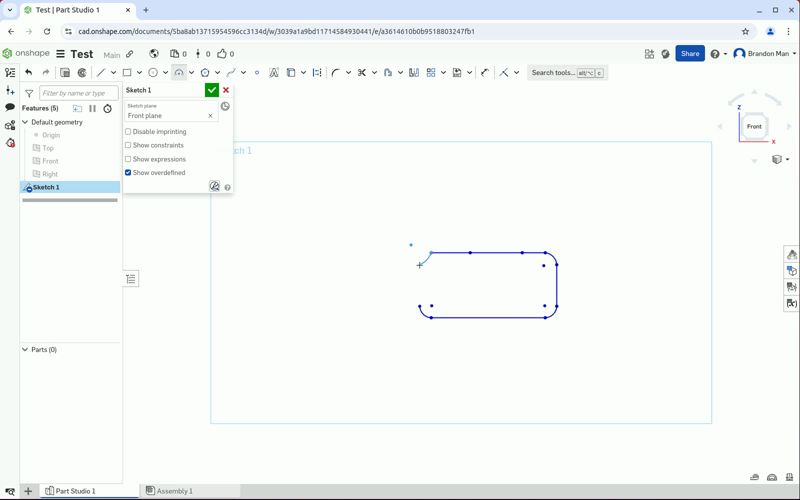
mouse_move(423, 256)
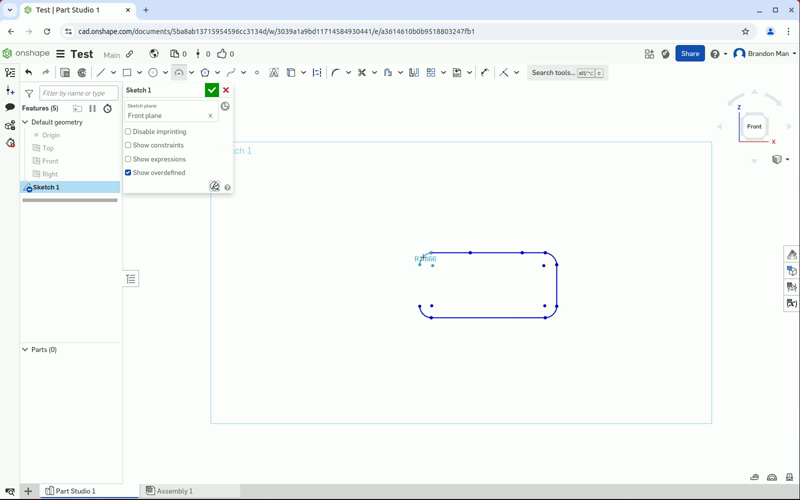
click(423, 256)
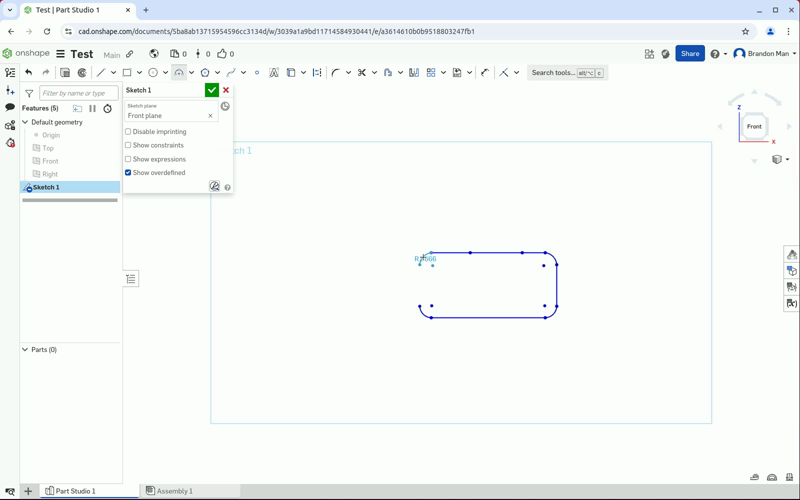
key_up(shift)
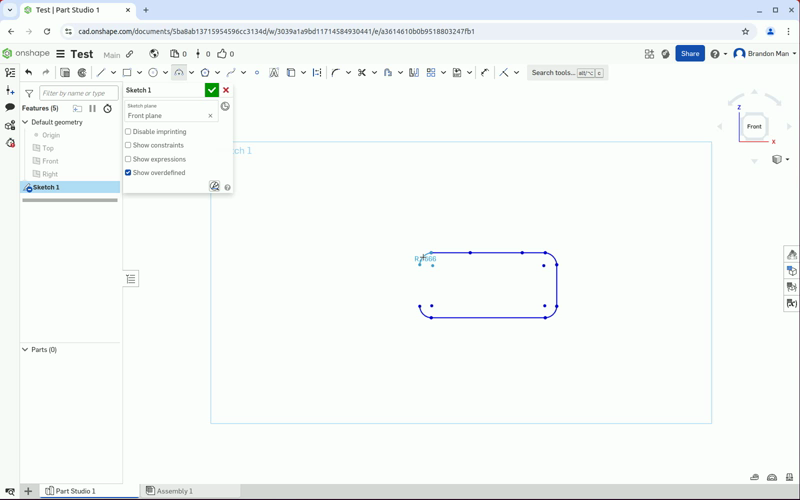
key(esc)
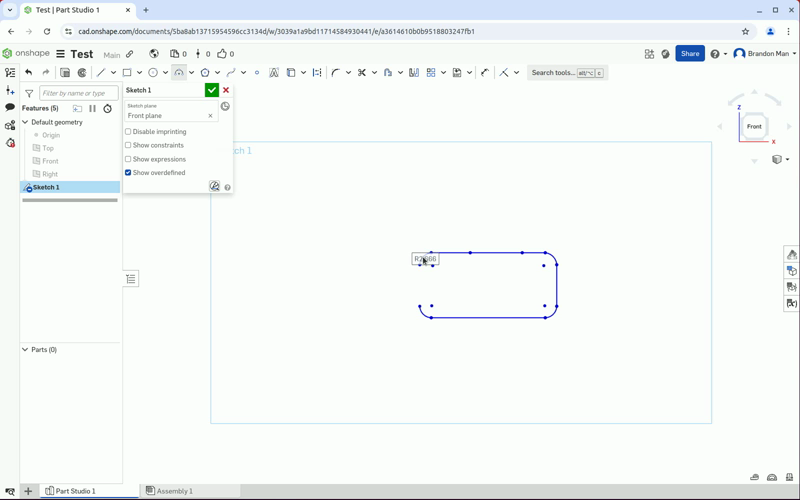
key(l)
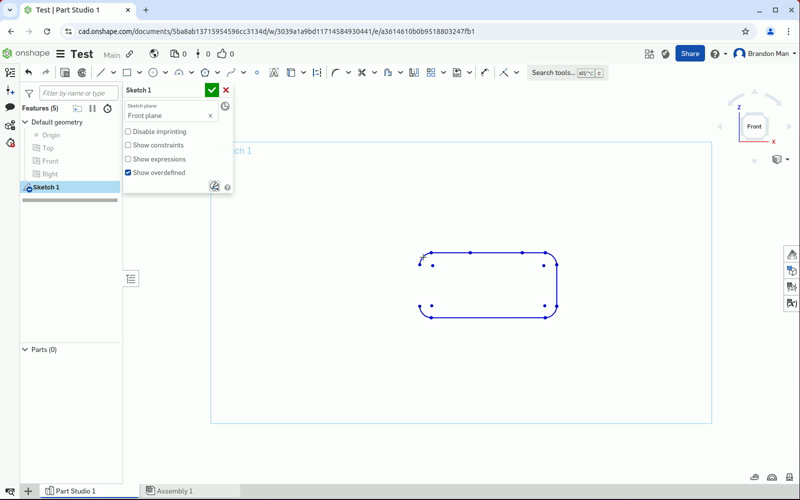
mouse_move(419, 264)
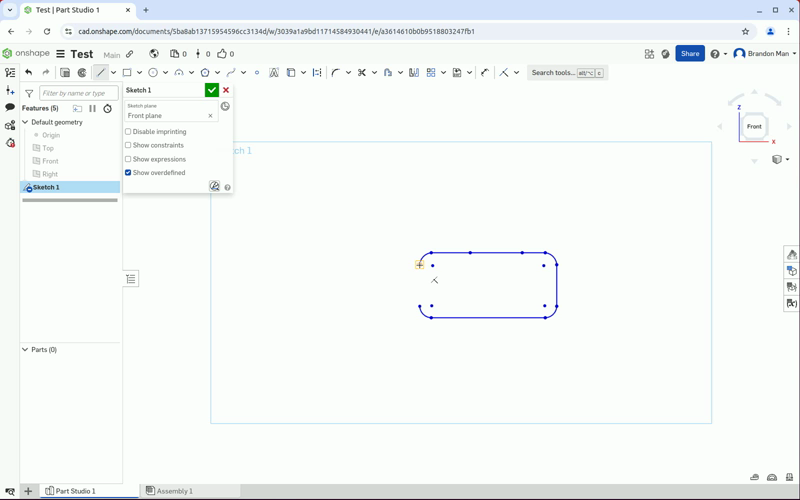
click(419, 264)
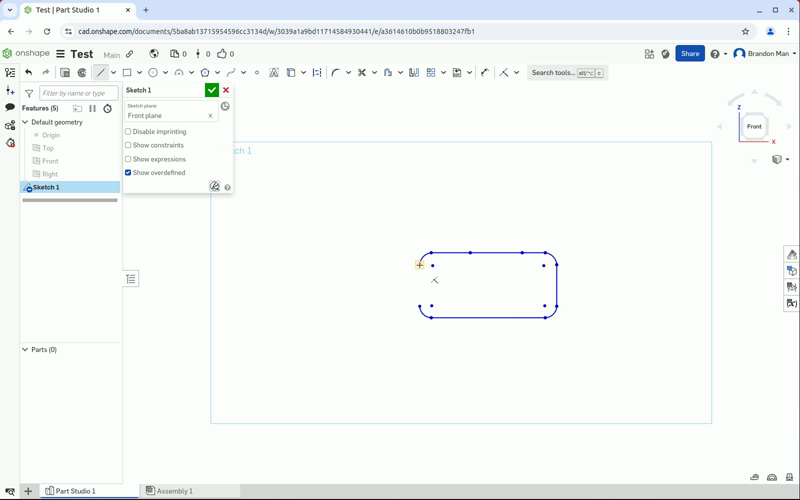
mouse_move(449, 264)
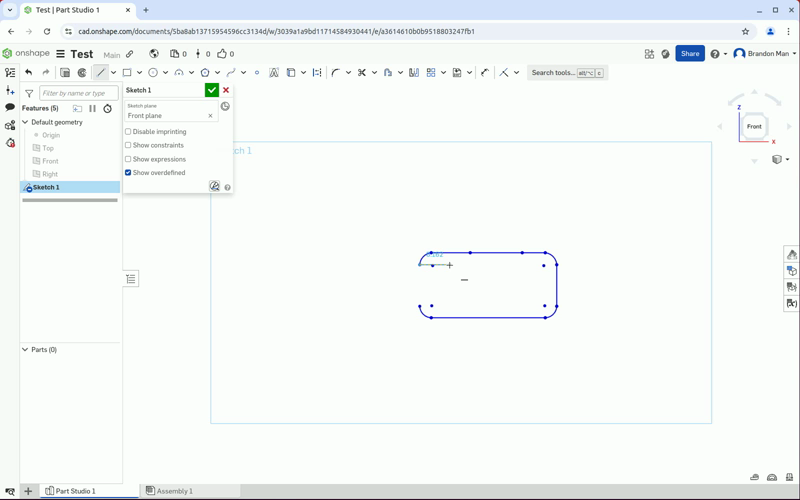
key_down(shift)
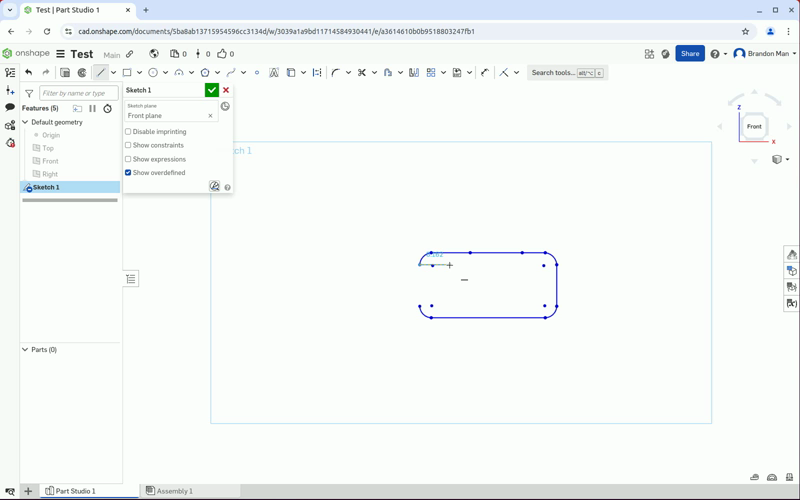
mouse_move(419, 306)
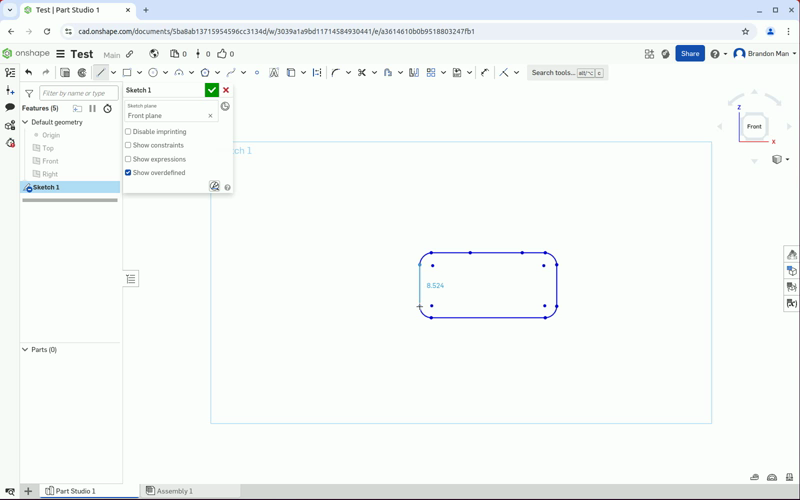
key_up(shift)
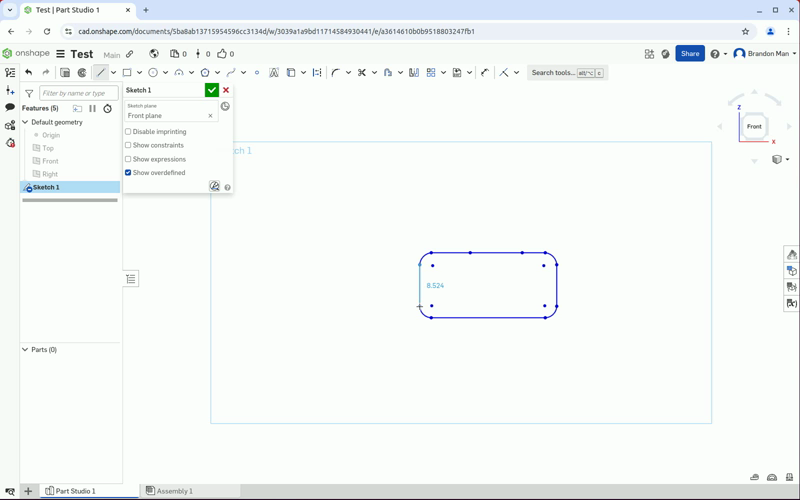
click(419, 306)
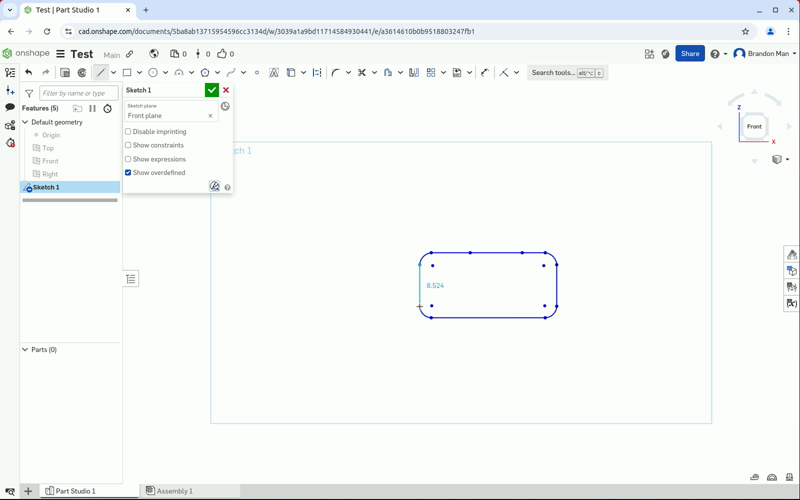
key(esc)
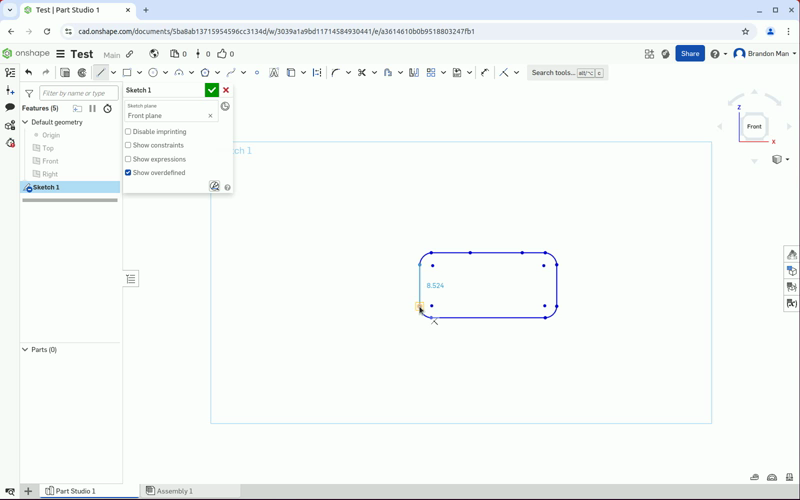
mouse_move(455, 275)
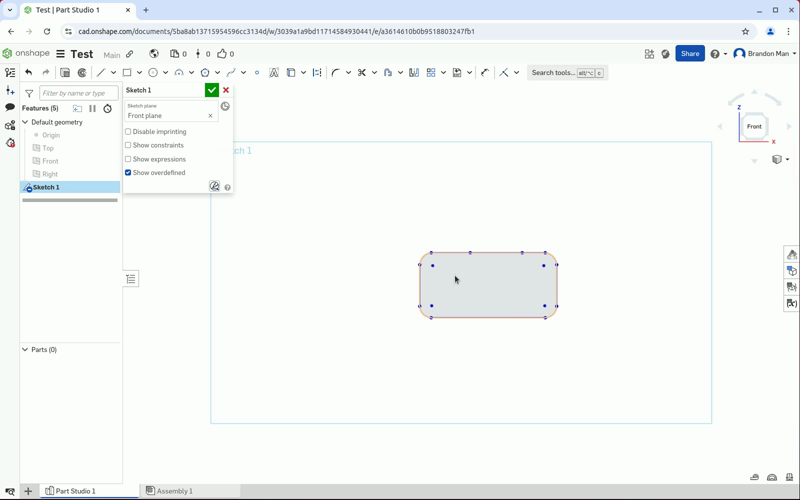
click(455, 275)
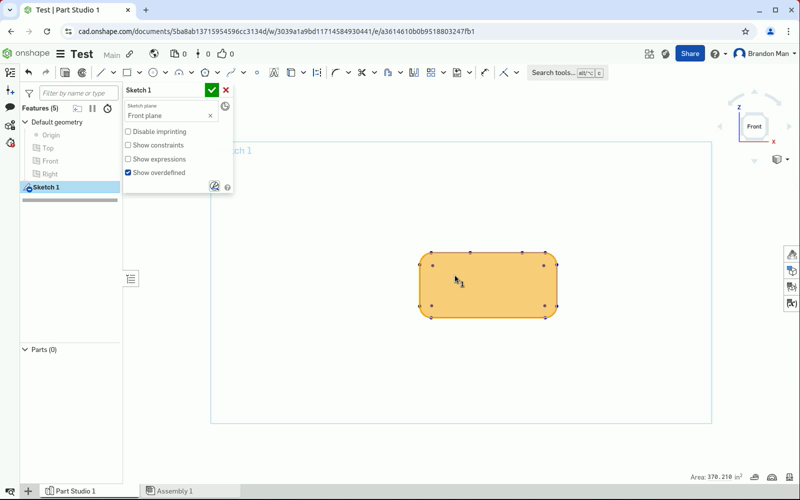
mouse_move(73, 352)
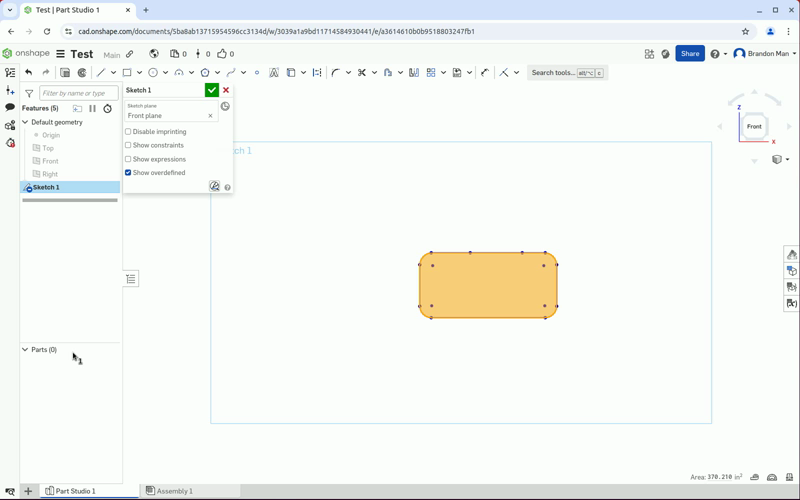
key(shift+y)
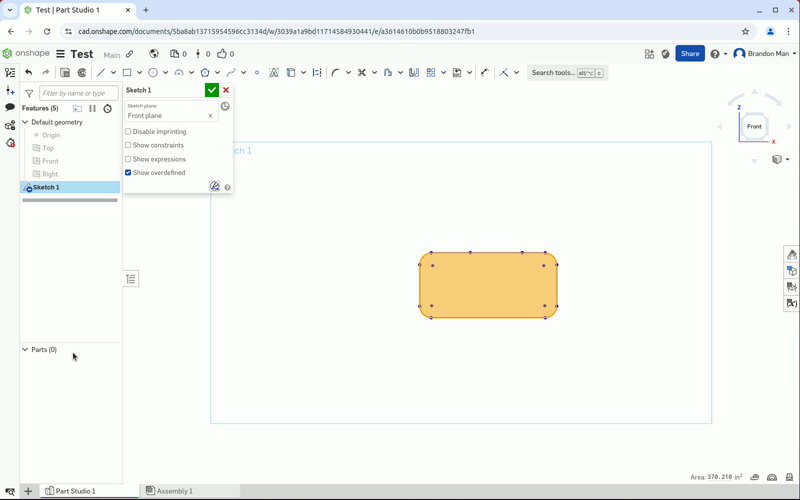
key(shift+e)
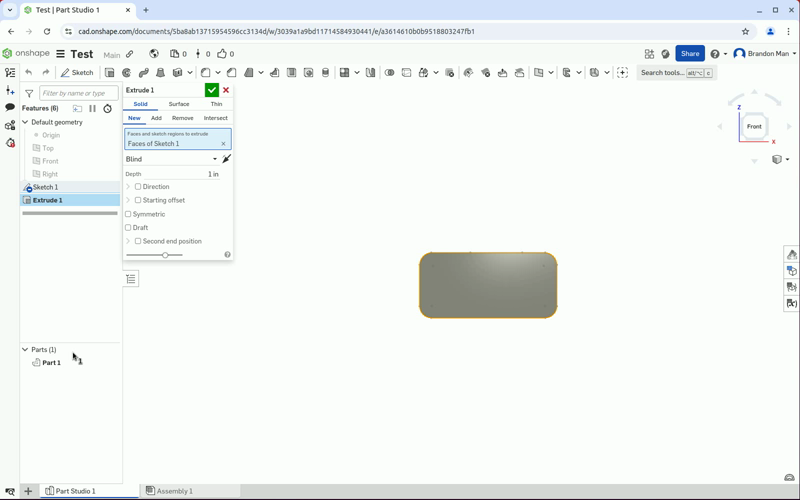
mouse_move(143, 106)
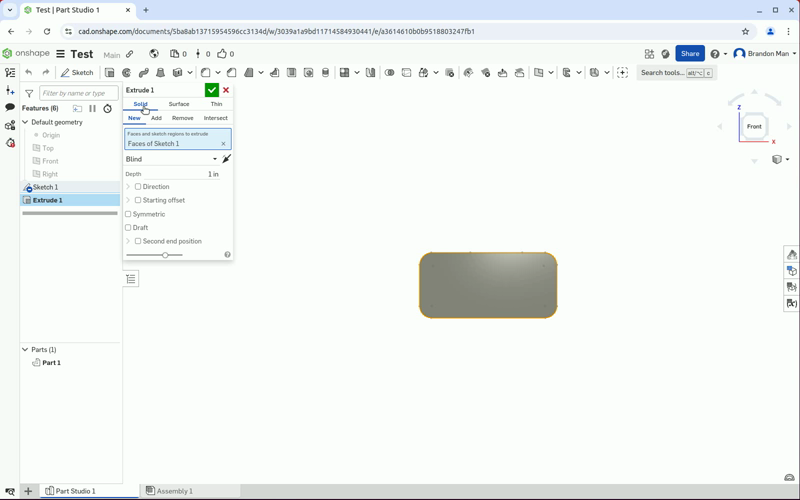
click(143, 106)
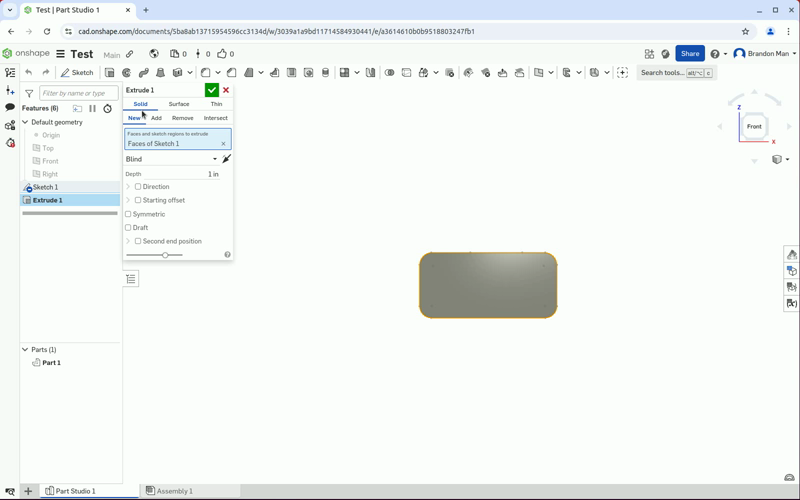
mouse_move(137, 120)
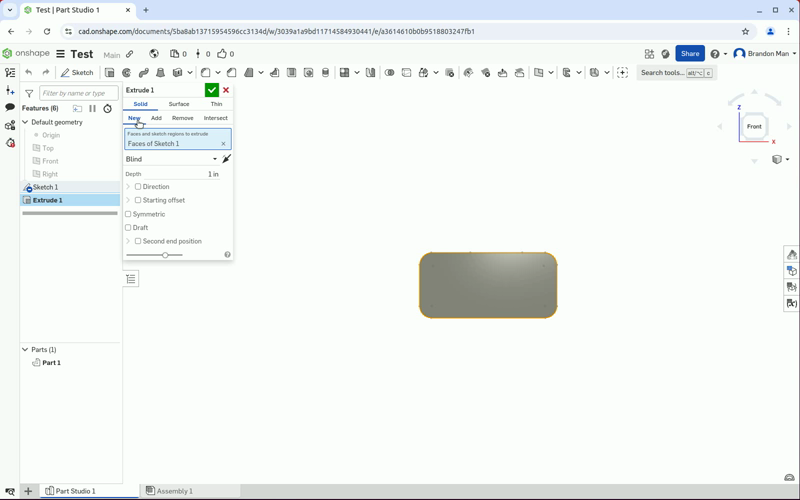
click(137, 120)
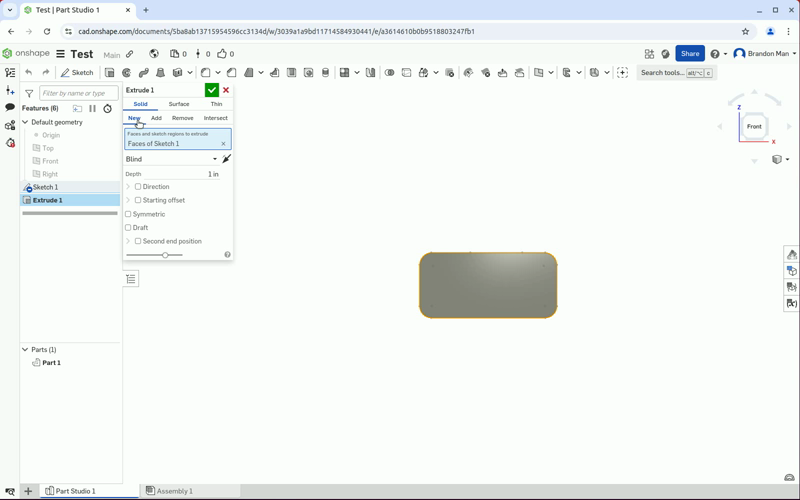
key(tab, 4)
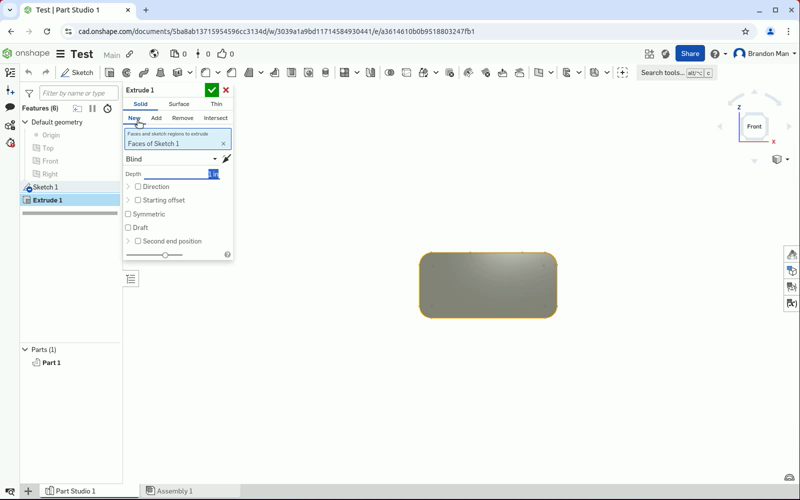
text(12.276)
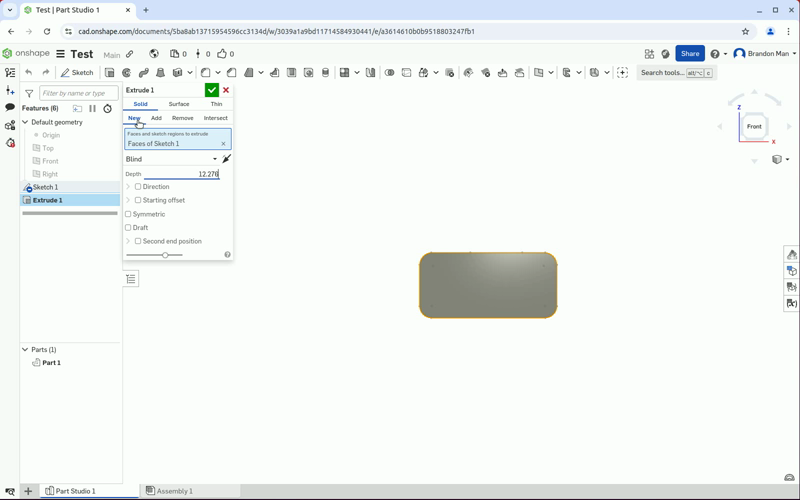
key(enter)
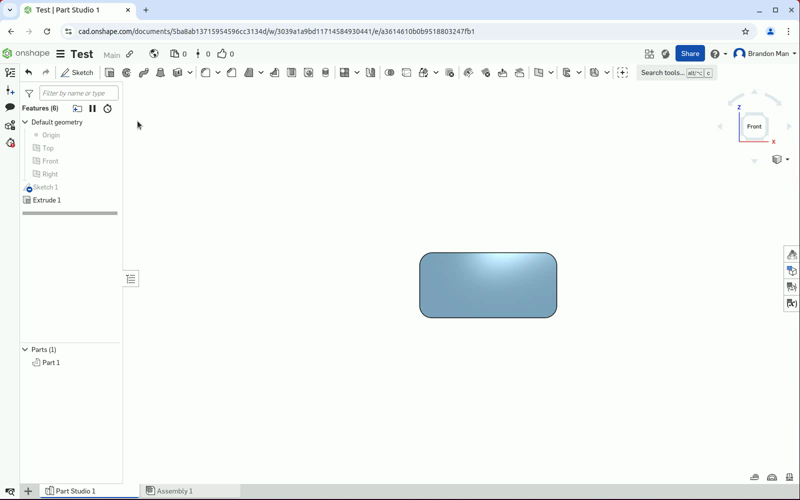
key(shift+h)
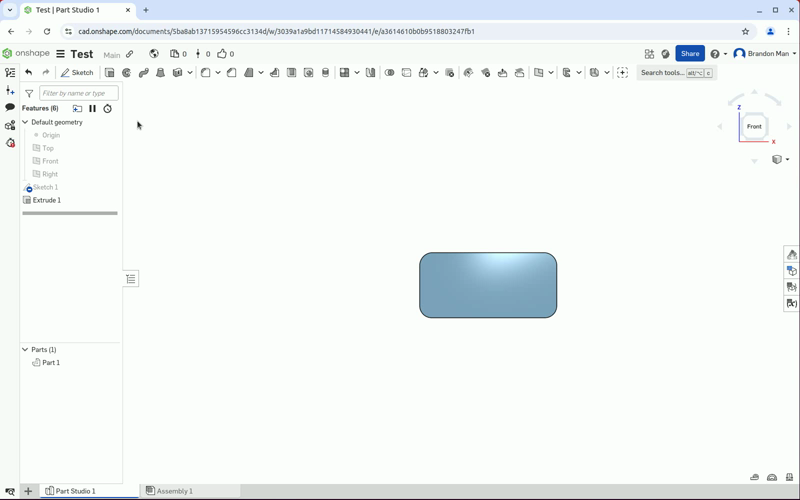
key(shift+h)
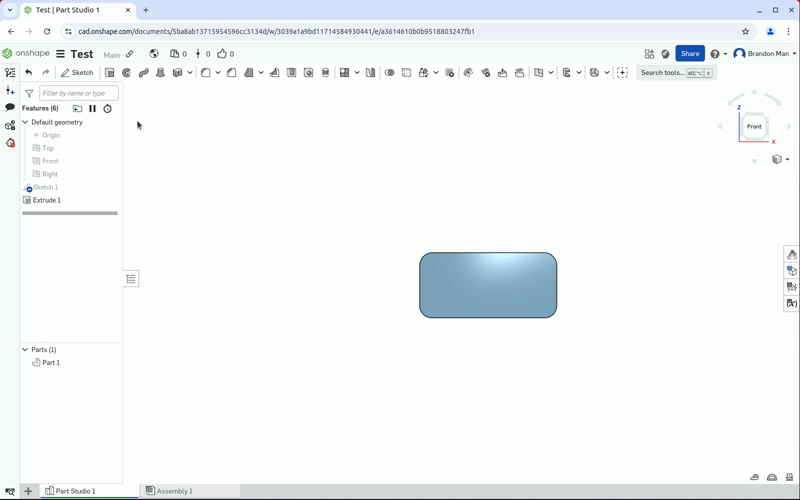
mouse_move(73, 189)
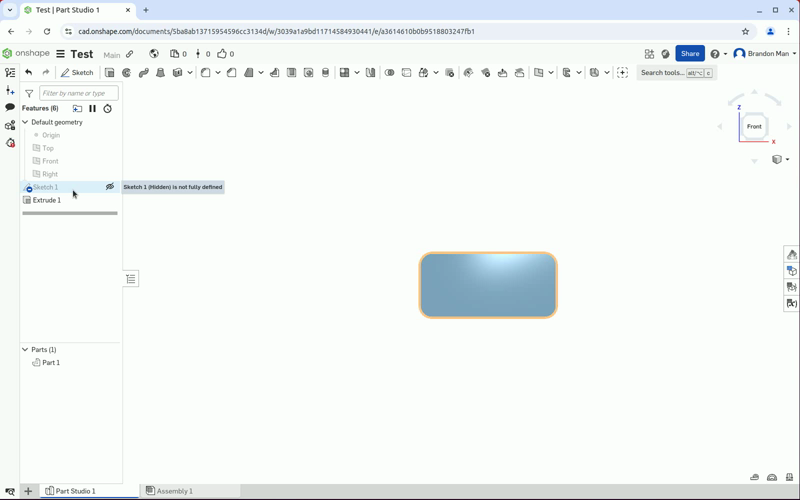
click(73, 189)
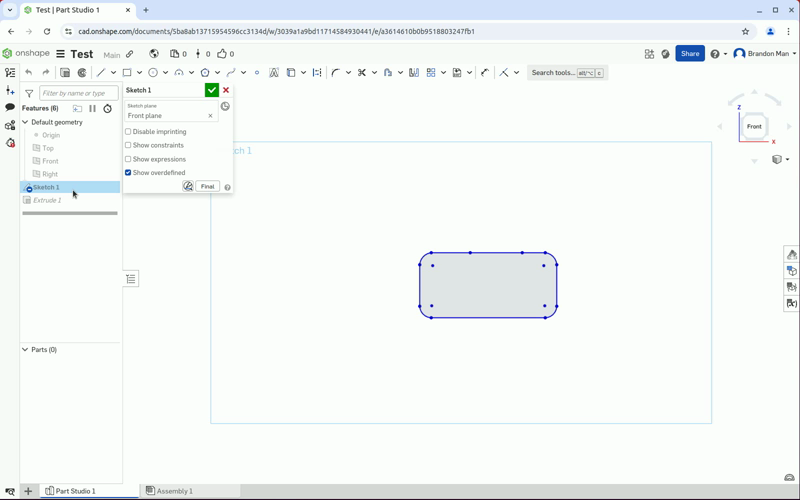
mouse_move(229, 92)
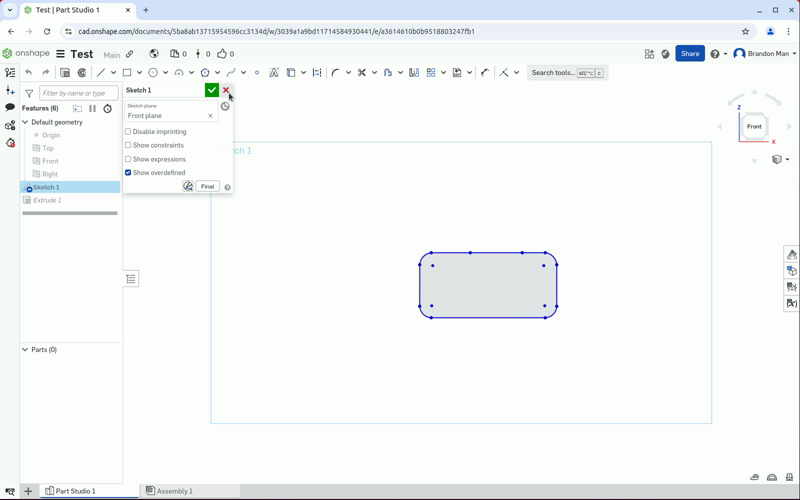
click(229, 92)
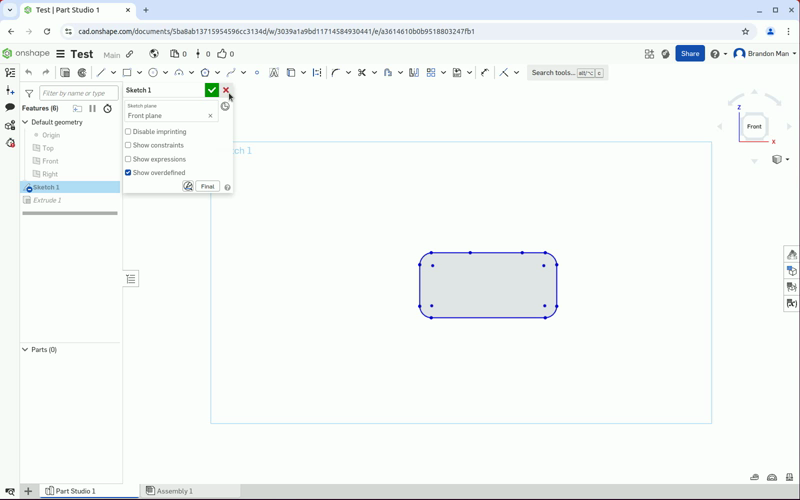
key(shift+s)
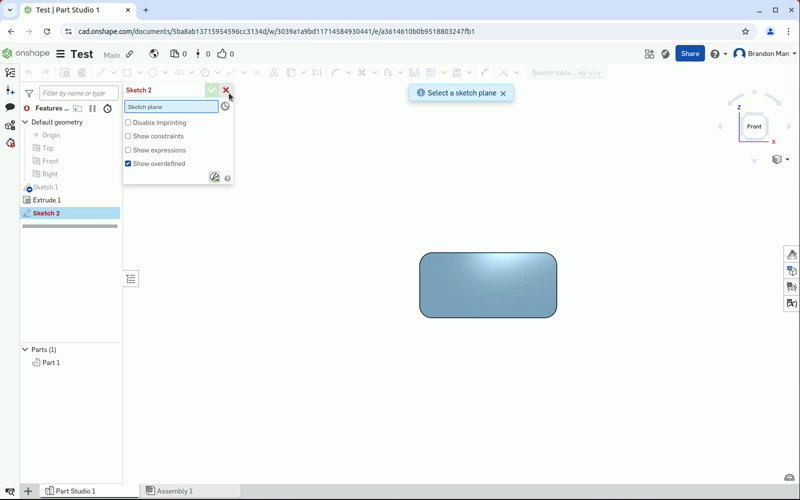
mouse_move(73, 163)
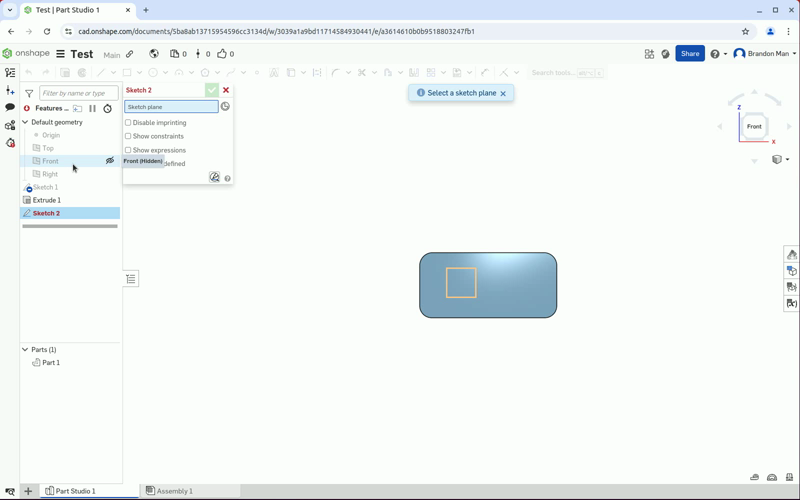
click(73, 163)
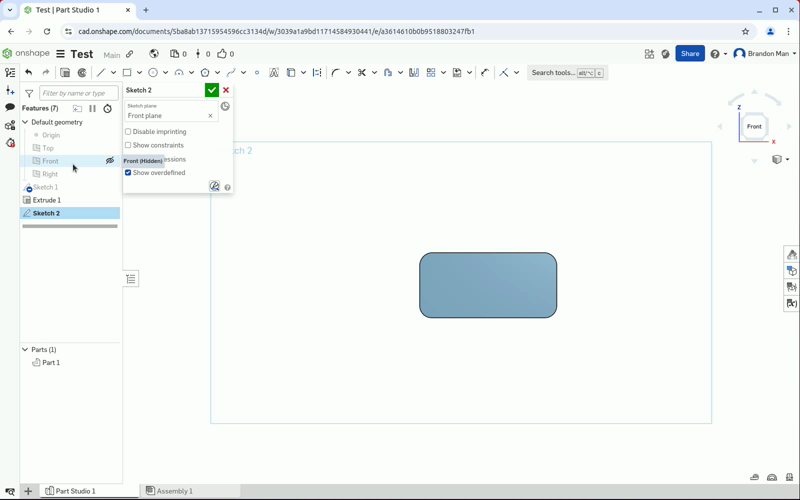
mouse_move(73, 352)
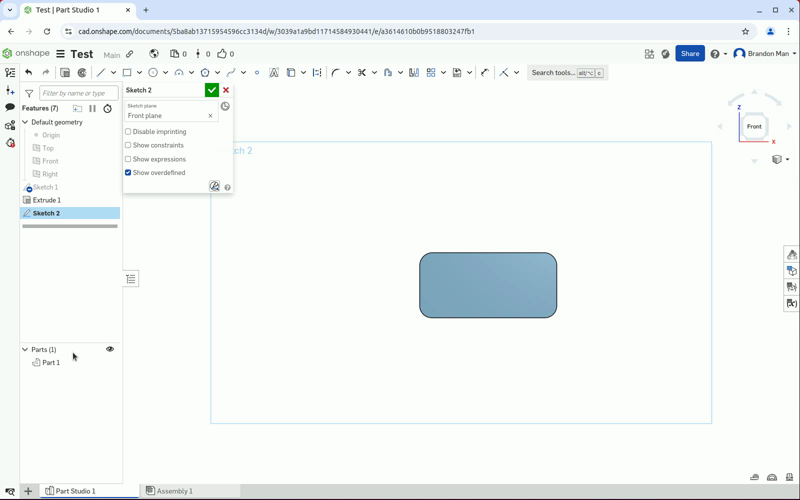
key(y)
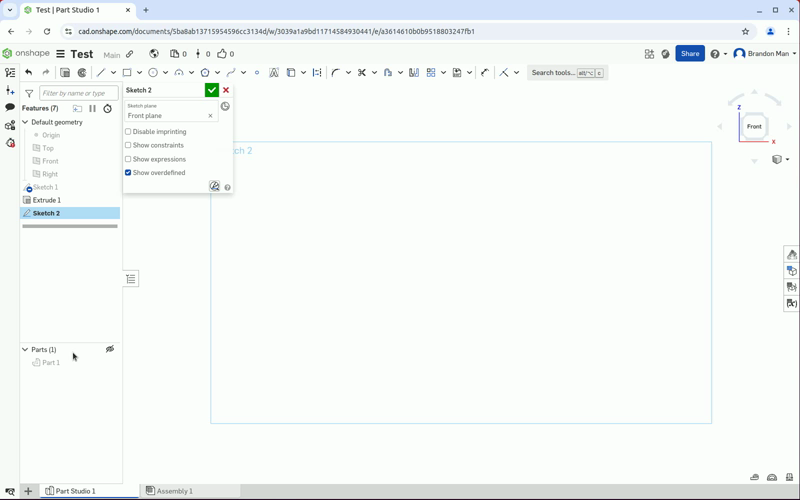
key(l)
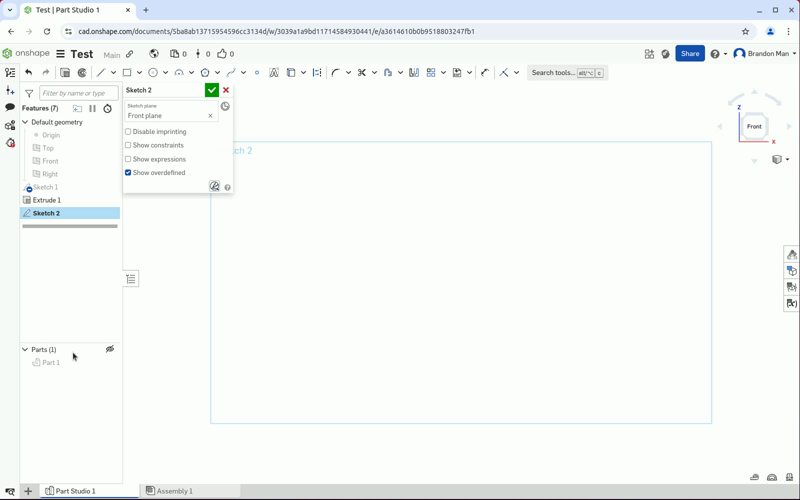
key_down(shift)
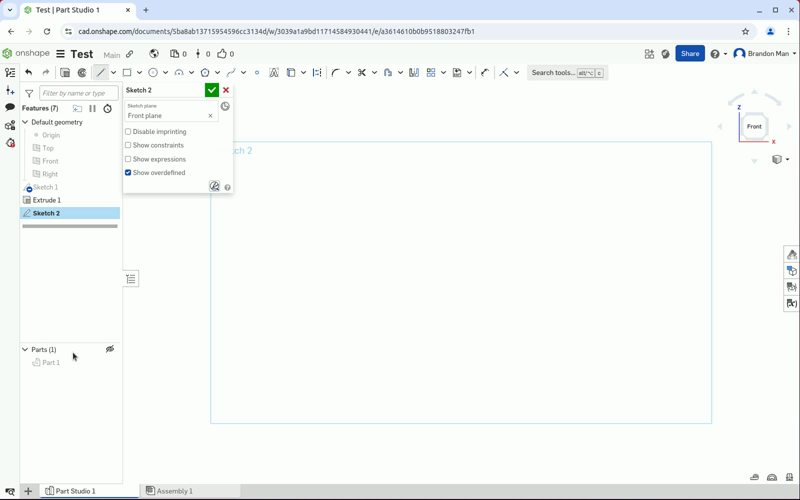
mouse_move(470, 252)
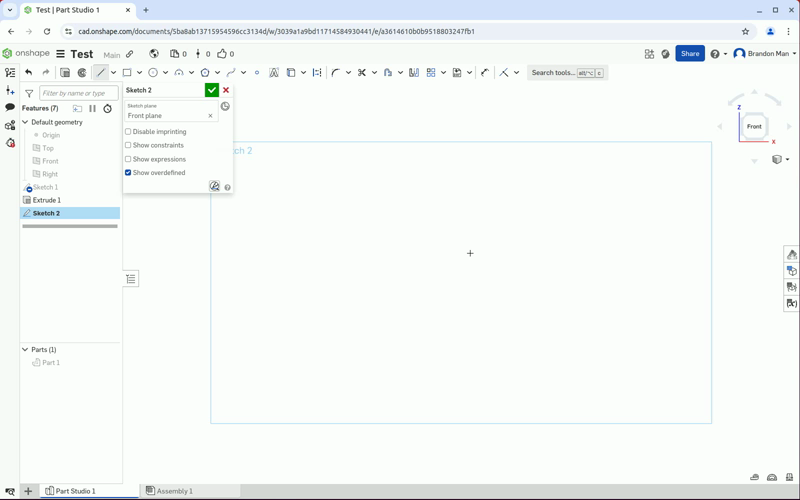
click(470, 252)
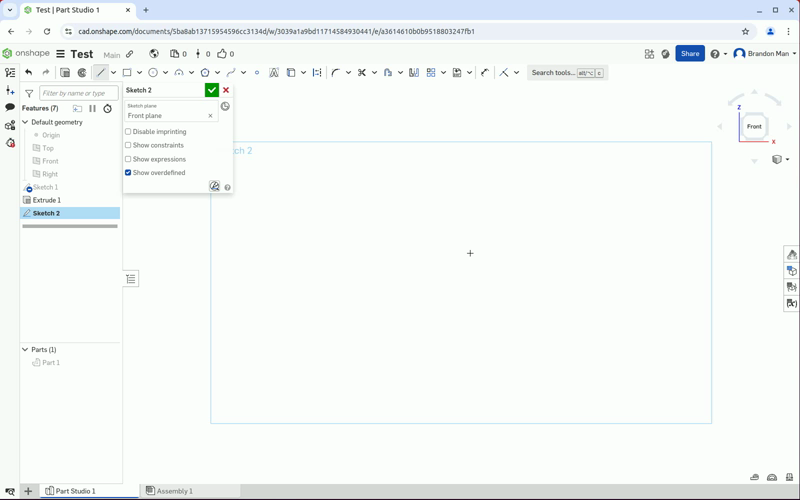
key_up(shift)
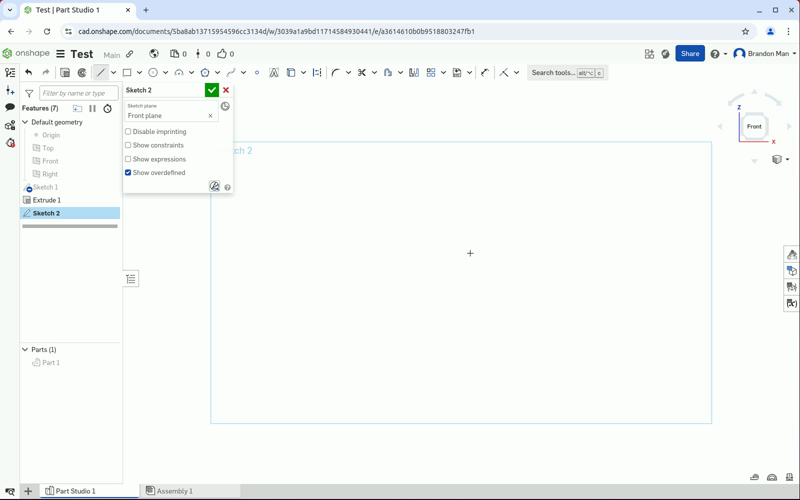
key_down(shift)
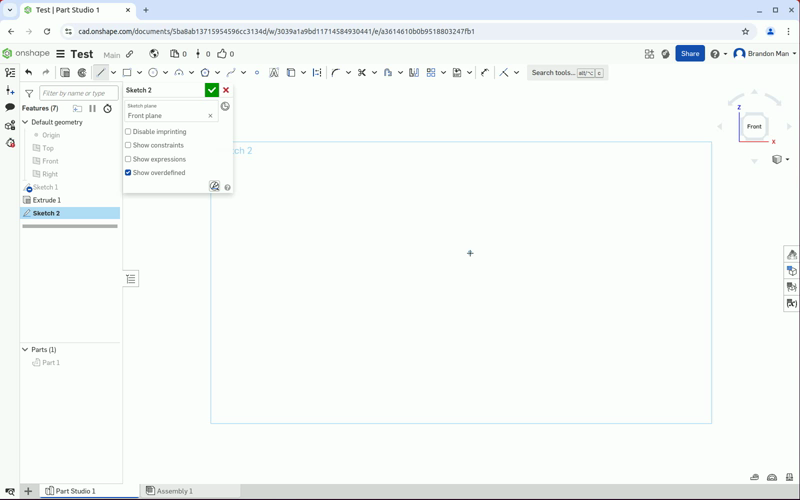
mouse_move(500, 252)
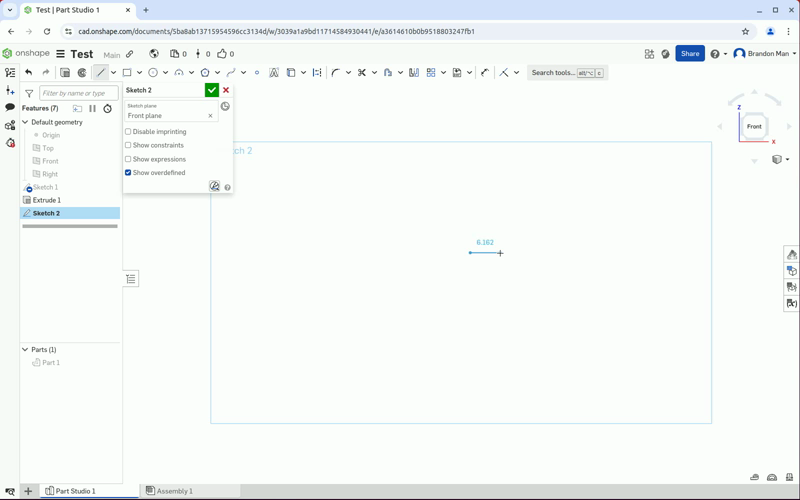
mouse_move(522, 252)
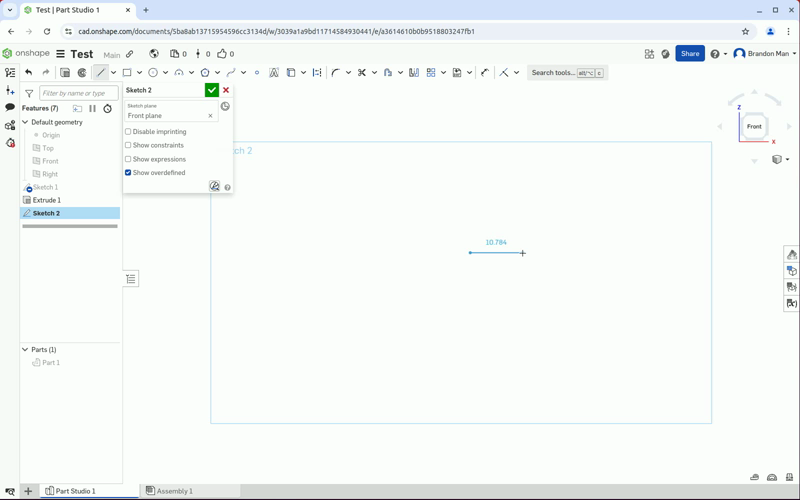
click(522, 252)
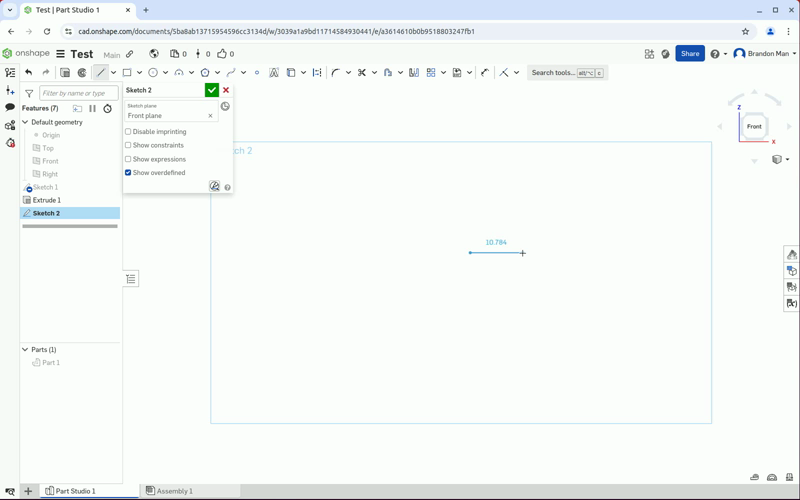
key_up(shift)
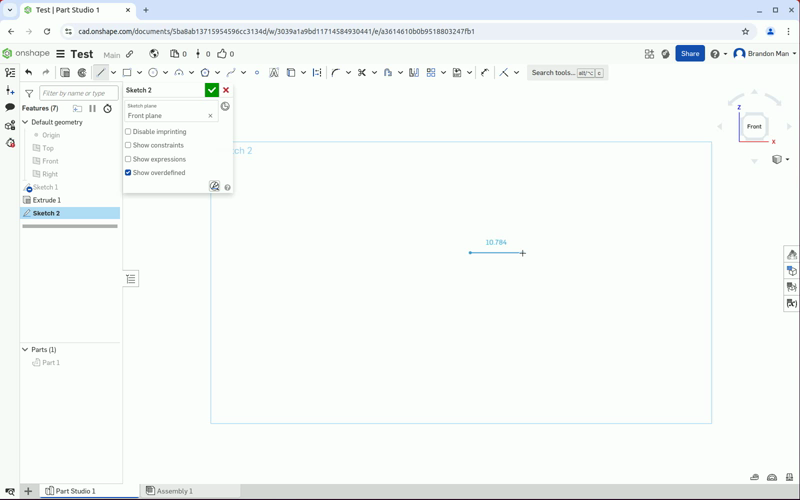
key_down(shift)
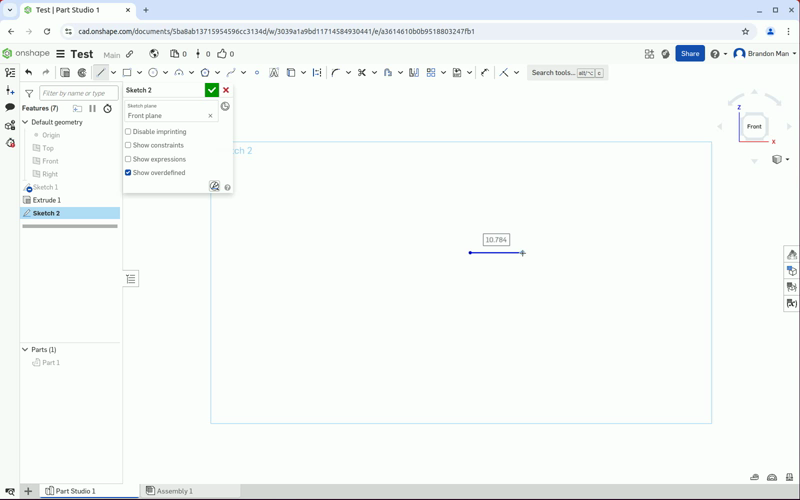
mouse_move(523, 170)
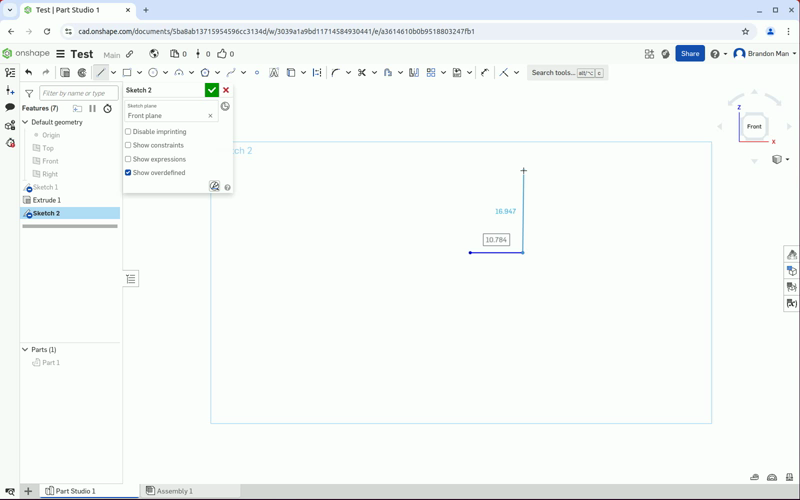
click(523, 170)
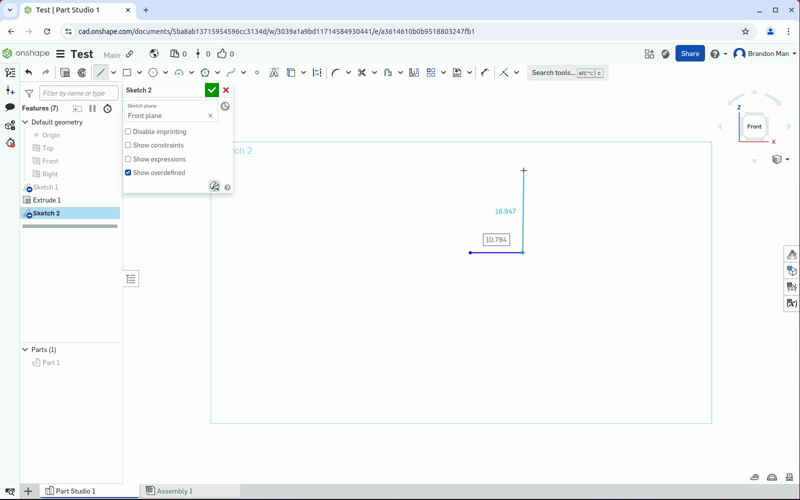
key_up(shift)
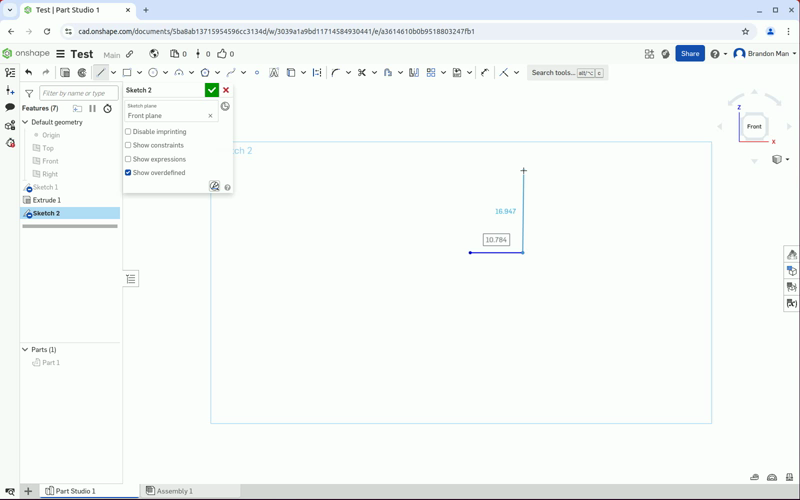
key_down(shift)
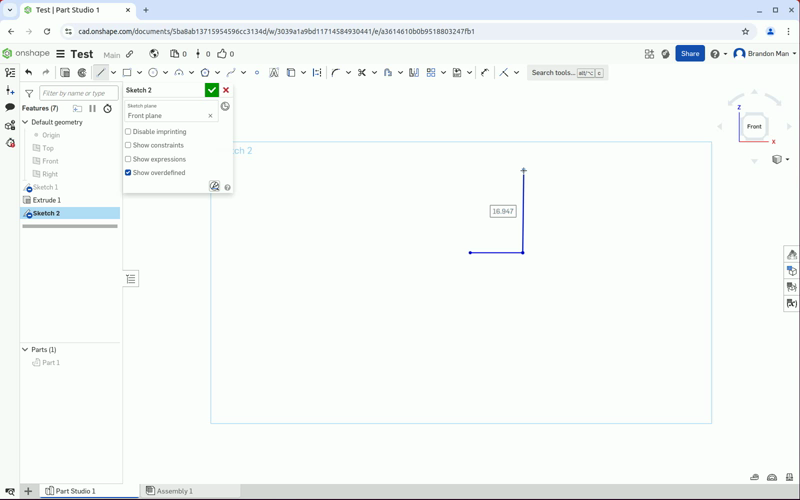
mouse_move(553, 170)
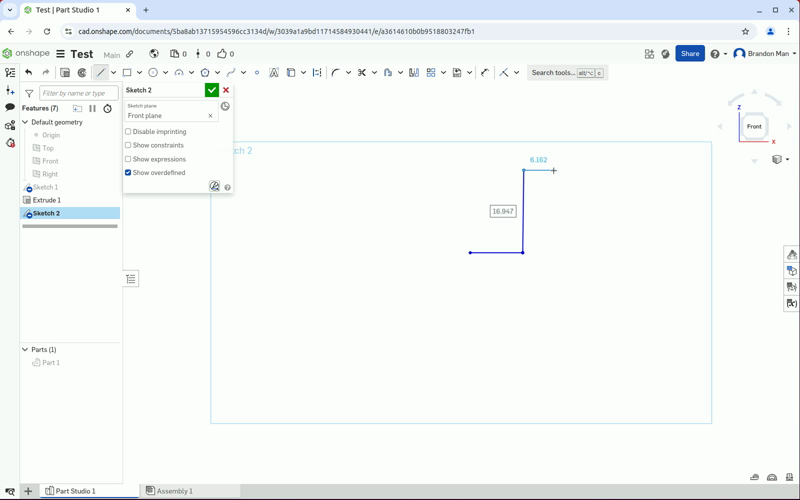
mouse_move(470, 170)
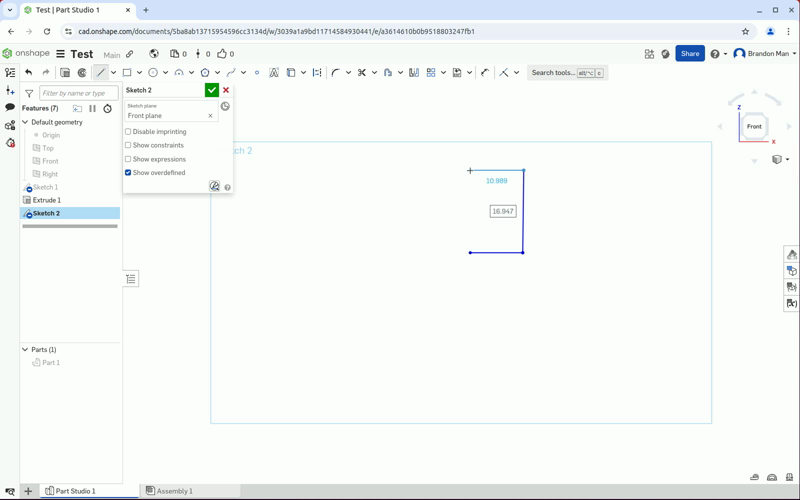
click(470, 170)
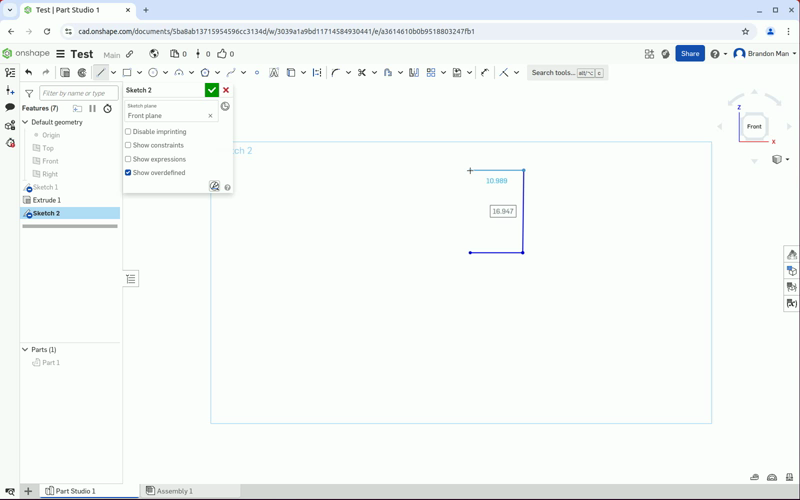
key_up(shift)
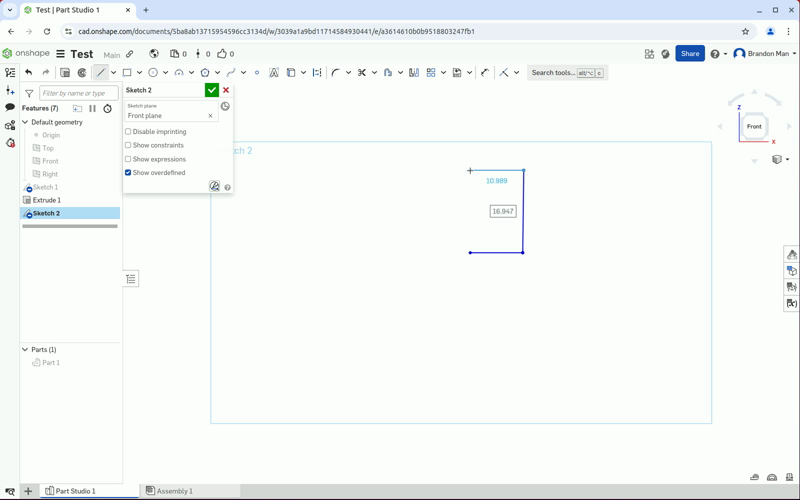
key_down(shift)
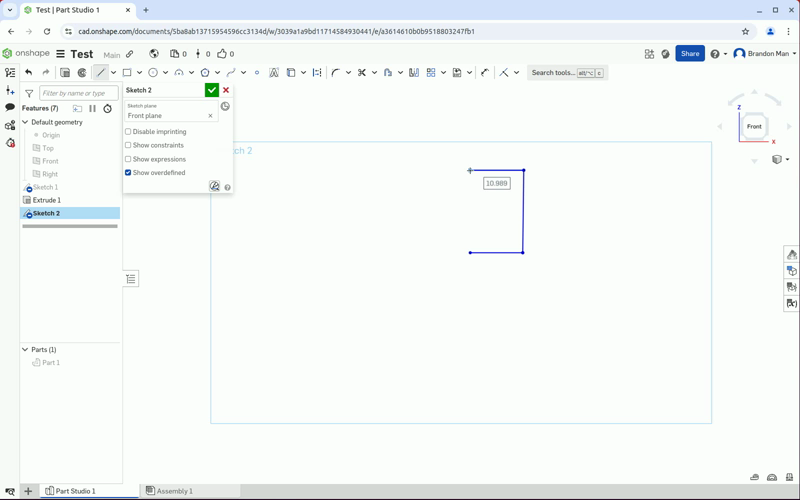
mouse_move(470, 252)
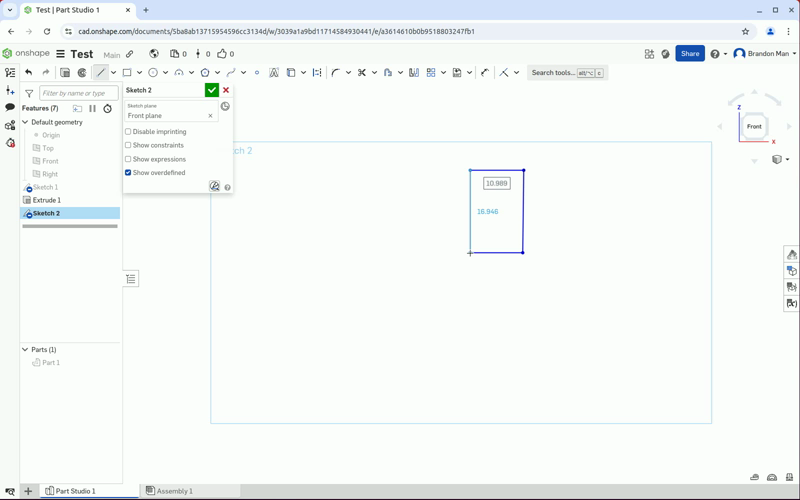
key_up(shift)
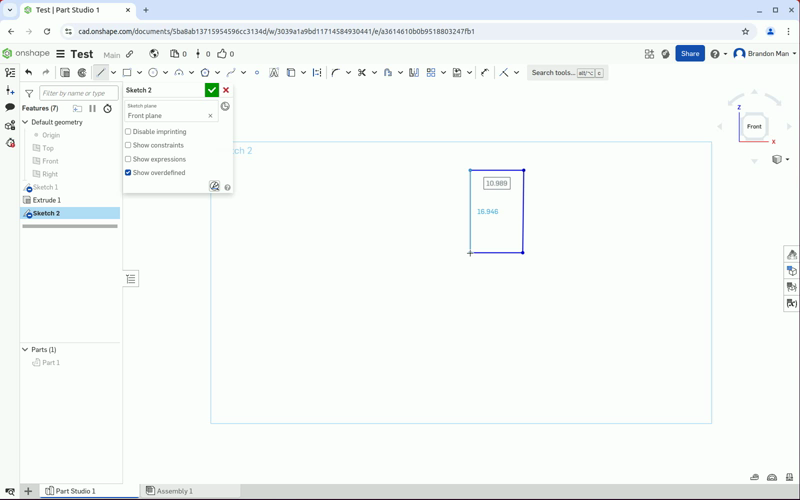
click(470, 252)
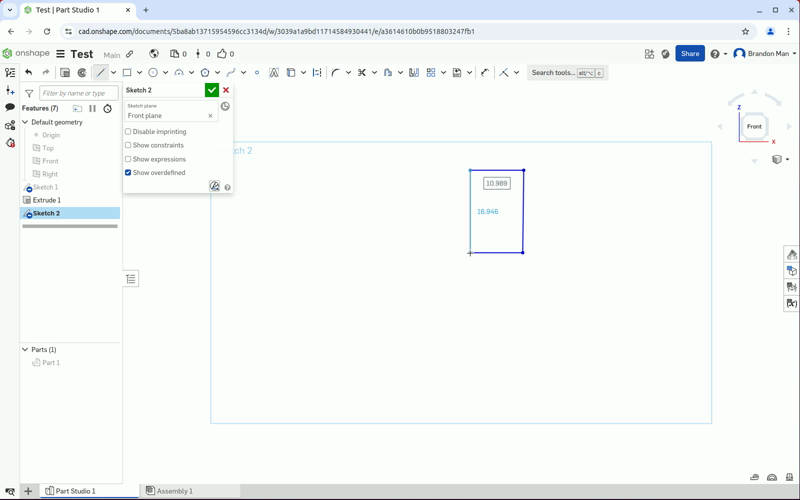
key(esc)
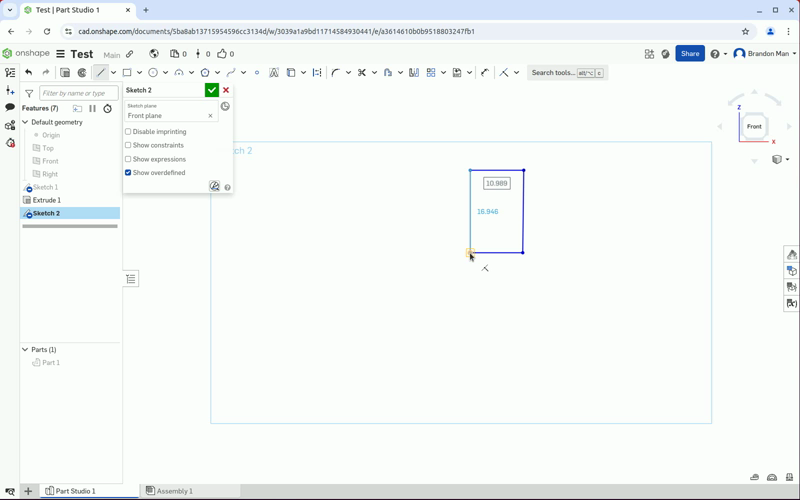
mouse_move(515, 209)
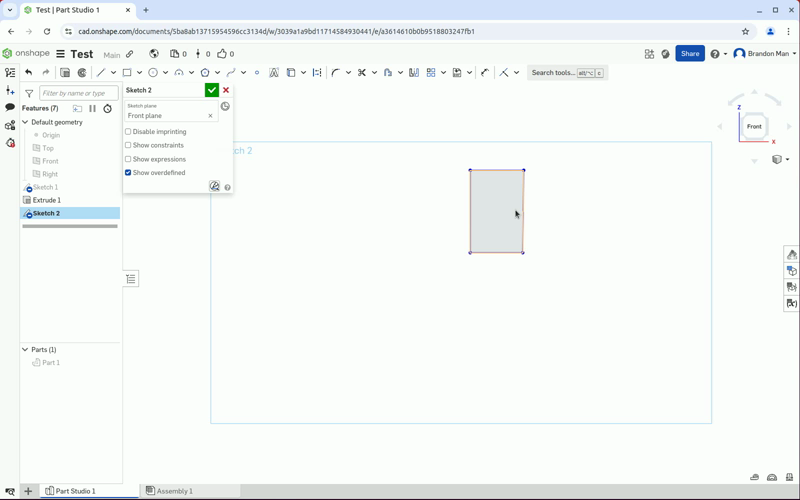
click(515, 209)
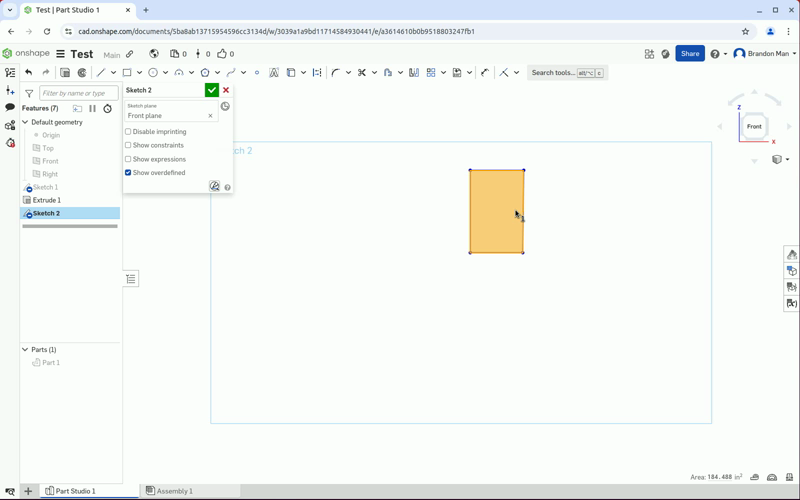
mouse_move(73, 352)
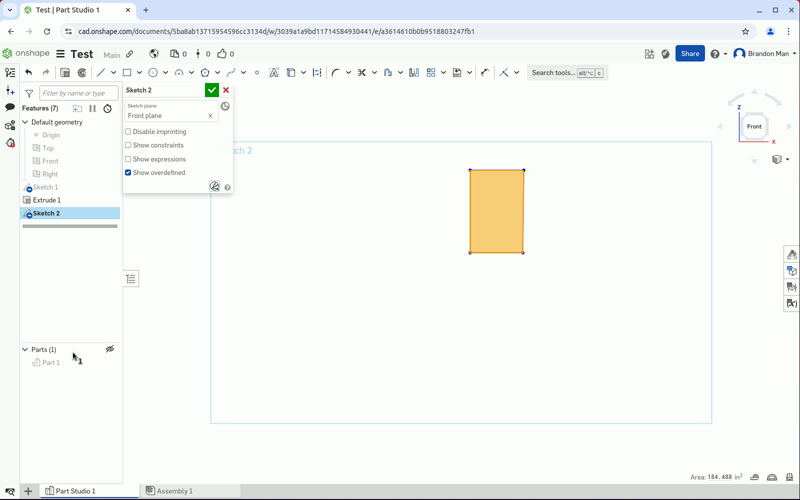
key(shift+y)
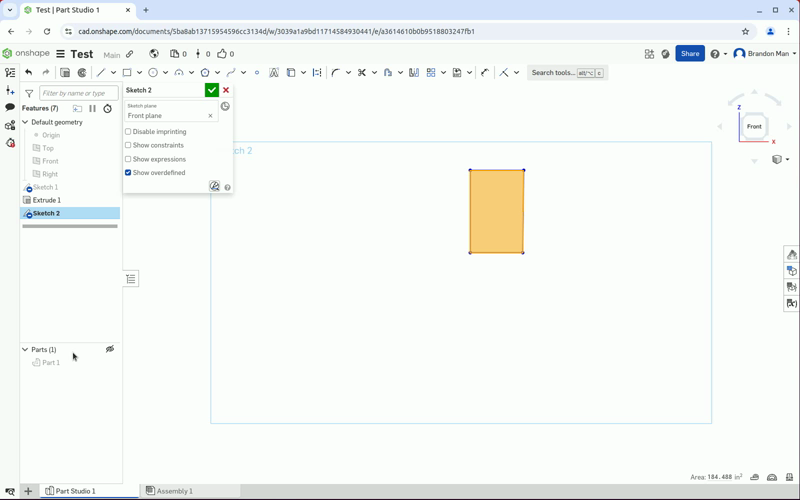
key(shift+e)
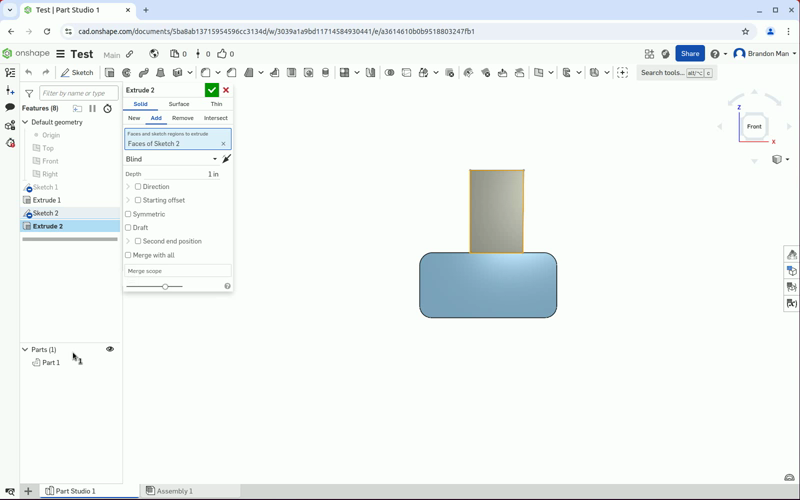
mouse_move(143, 106)
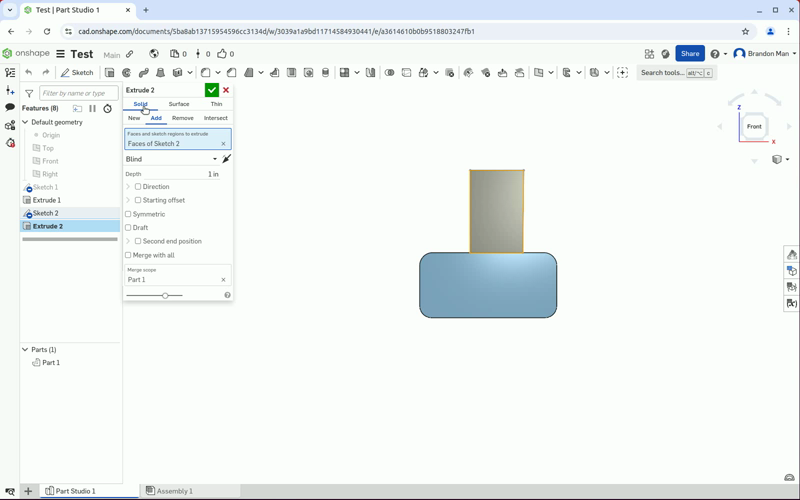
click(143, 106)
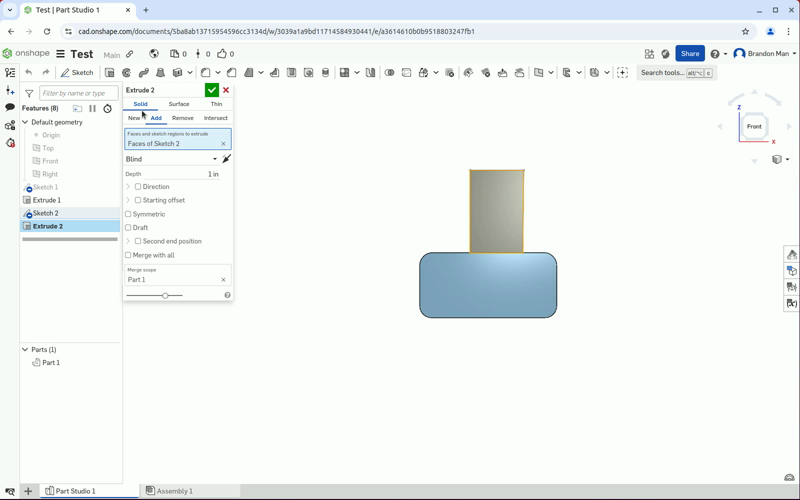
mouse_move(137, 120)
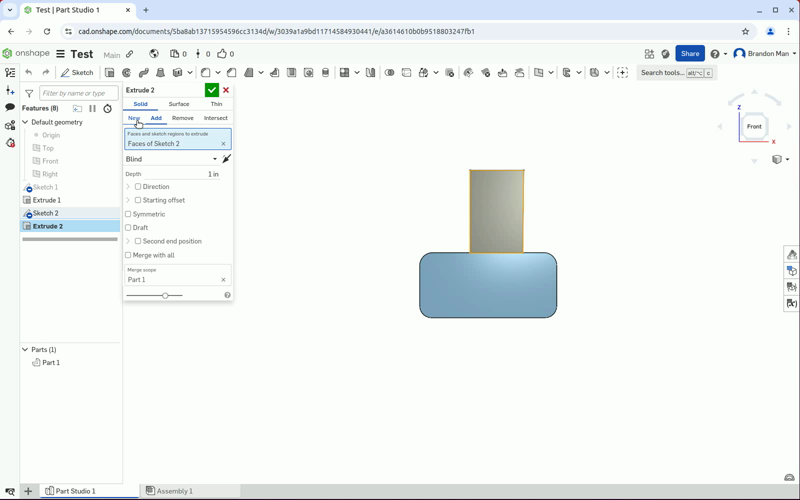
click(137, 120)
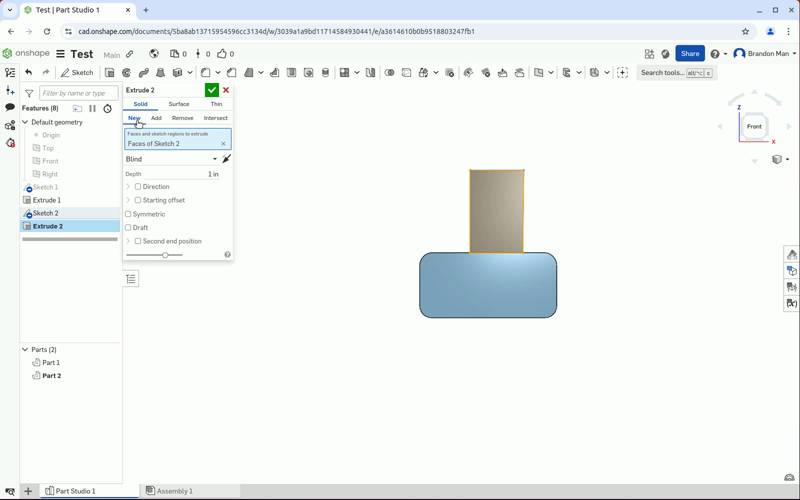
key(tab, 4)
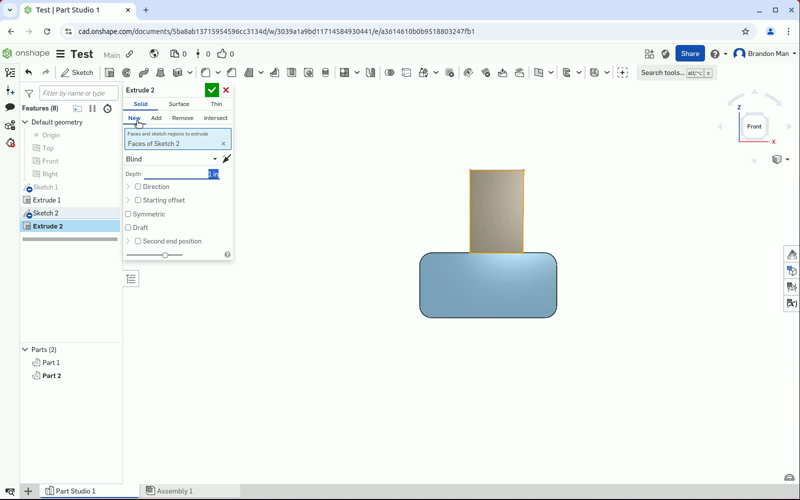
text(12.276)
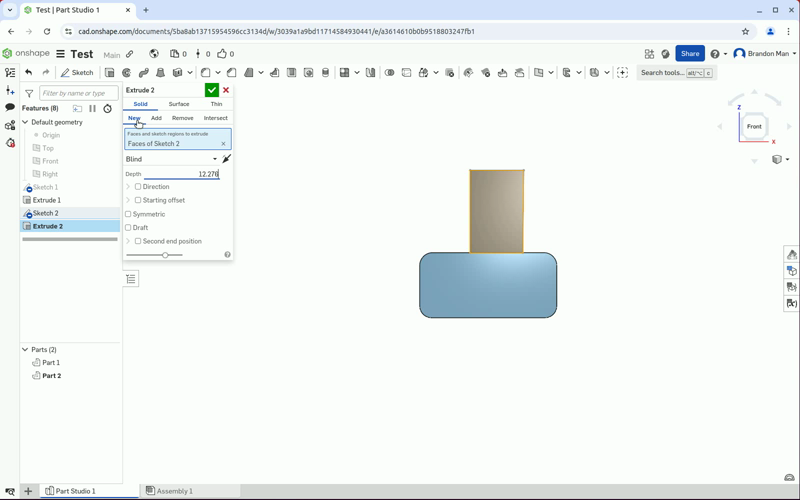
key(enter)
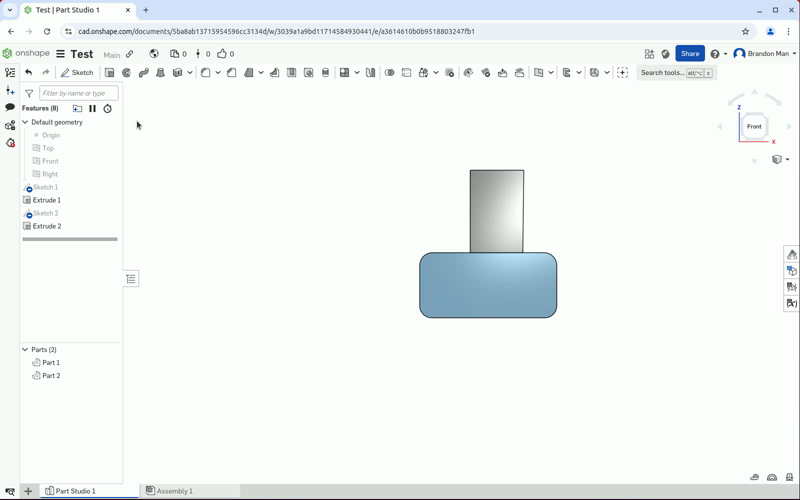
key(shift+h)
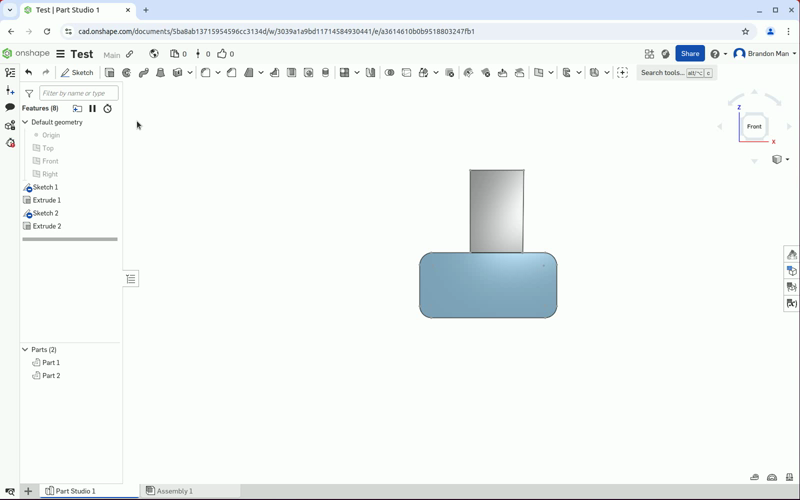
key(shift+h)
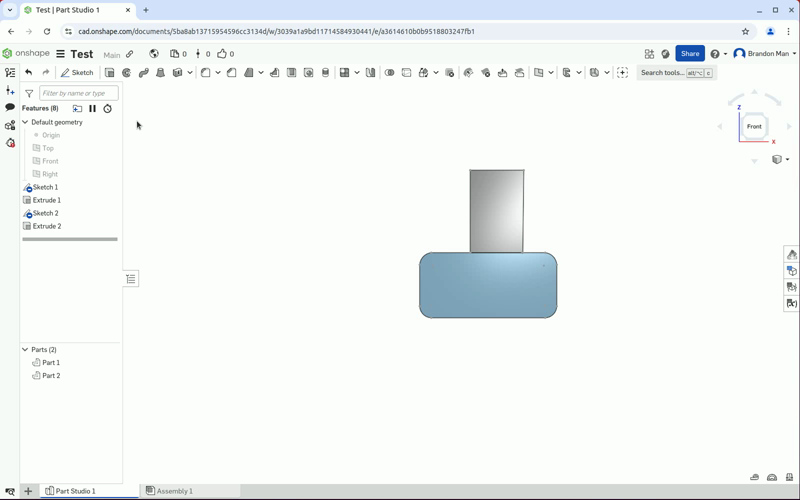
key(shift+7)
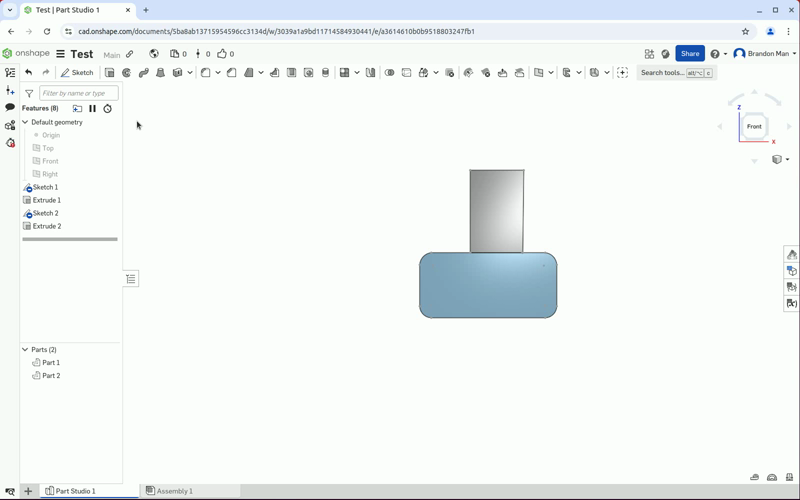
key(left, 2)
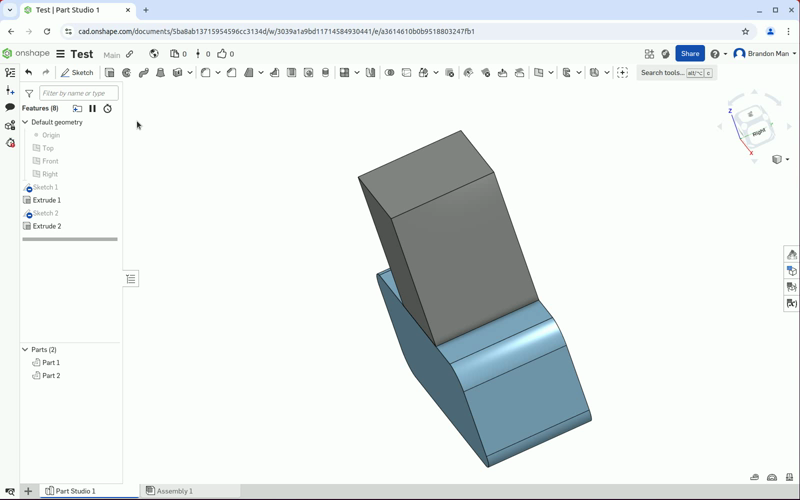
key(down, 2)
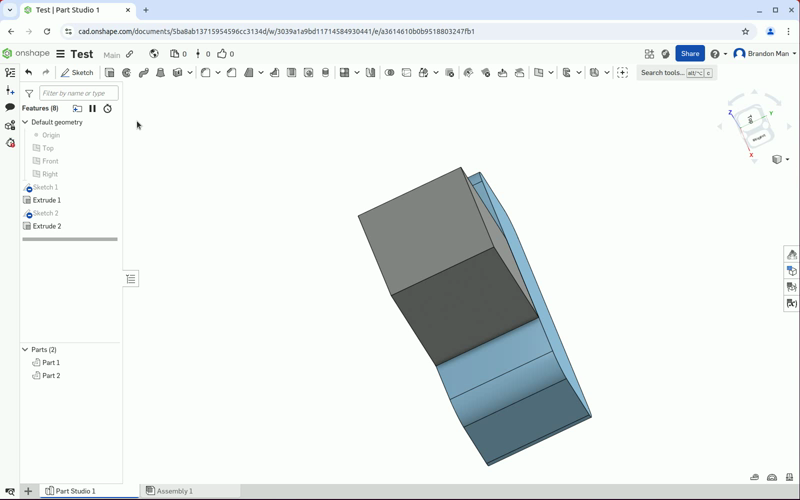
key(up, 2)
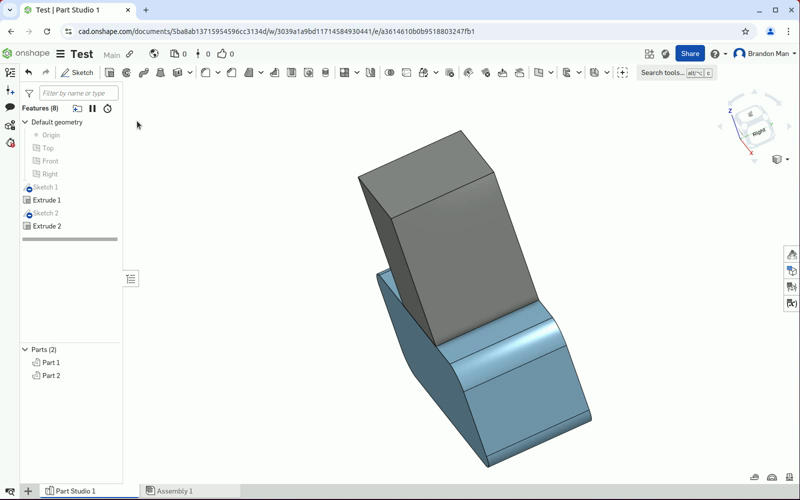
key(right, 2)
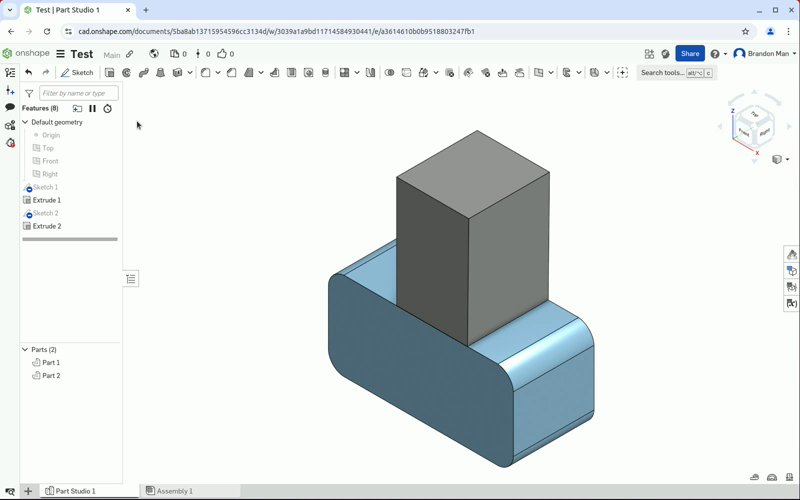
mouse_move(73, 189)
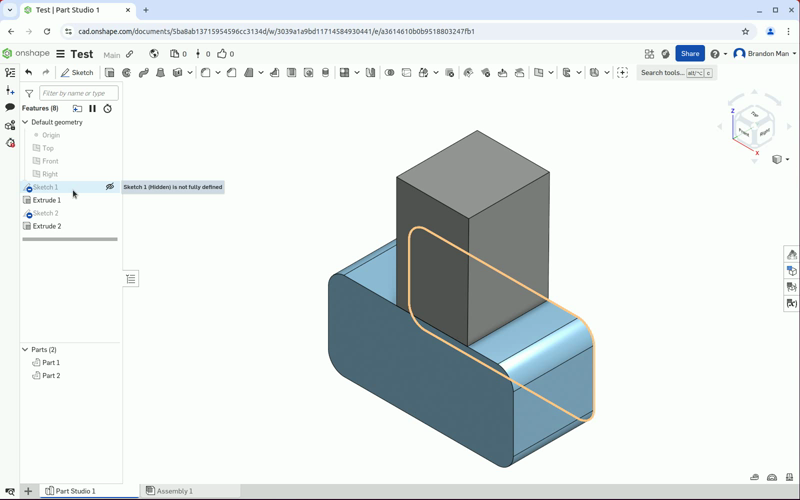
click(73, 189)